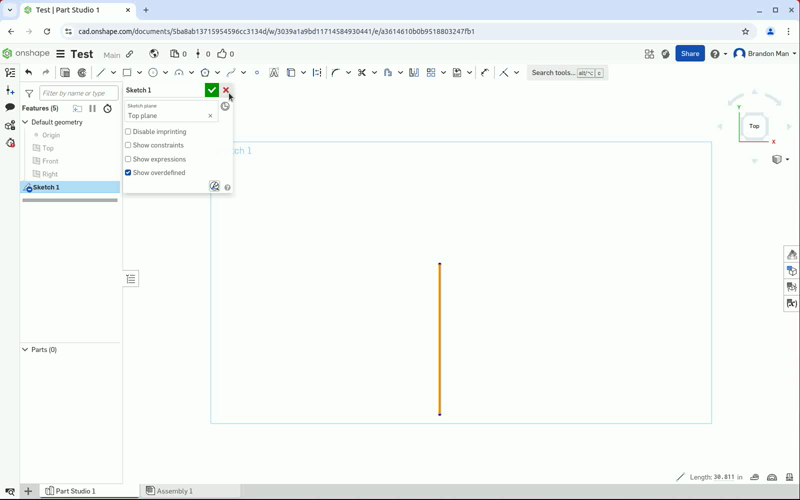
key(shift+h)
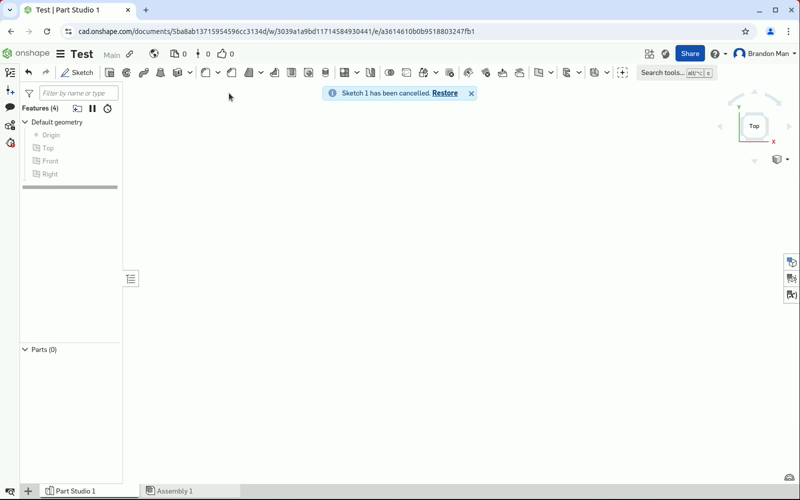
mouse_move(73, 352)
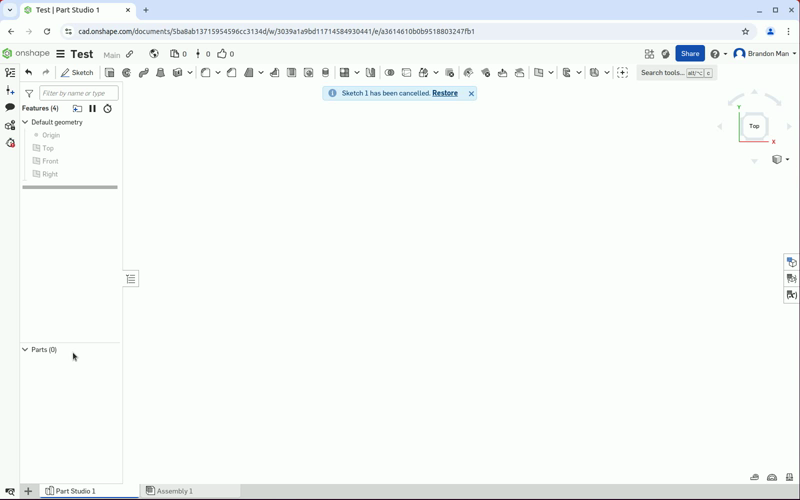
key(y)
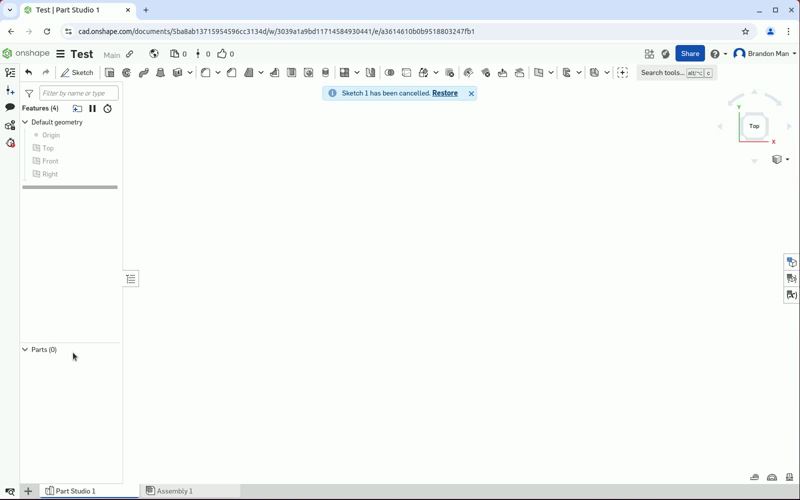
key(shift+p)
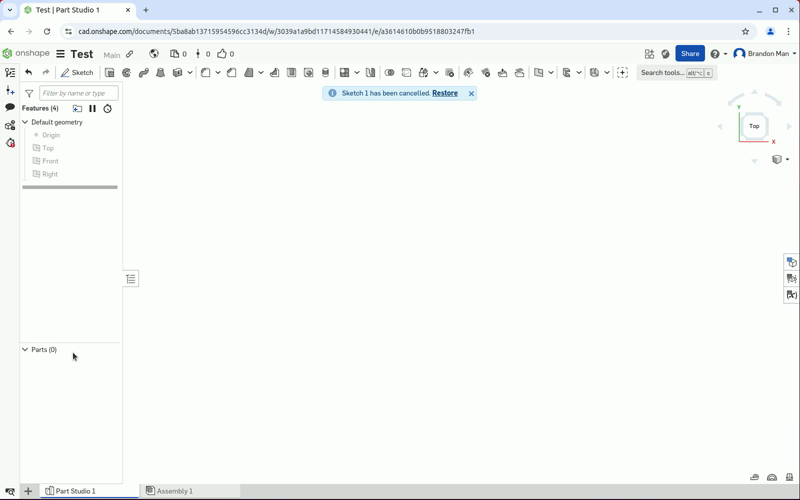
key(space)
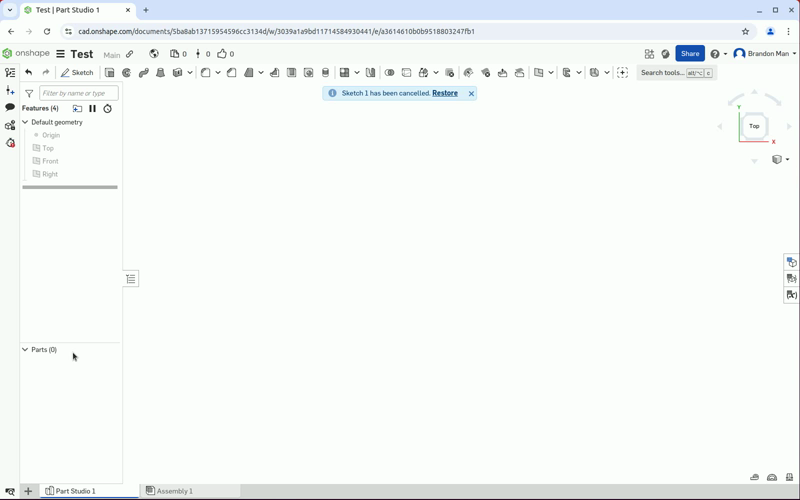
key_down(shift)
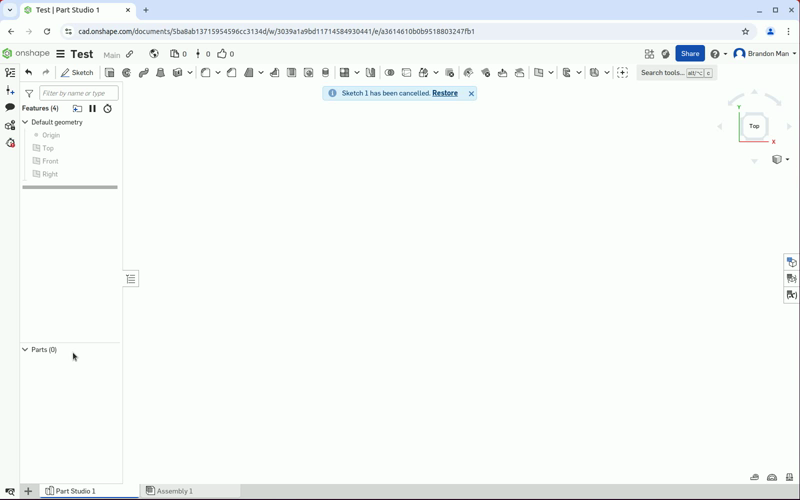
key(up)
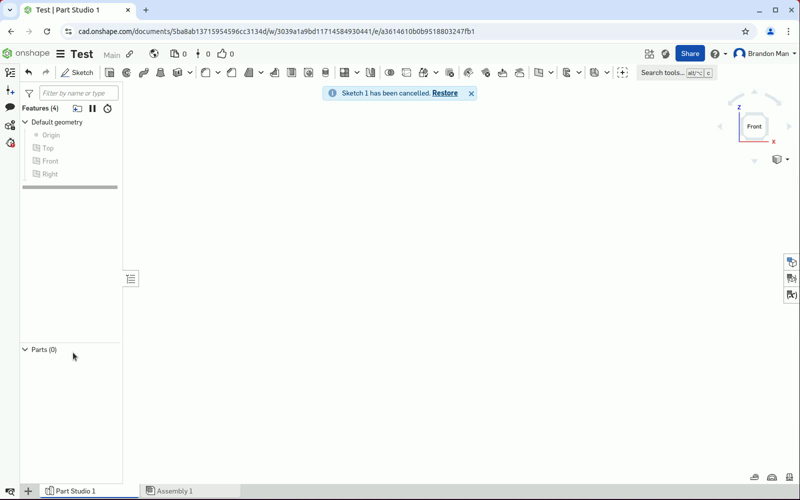
key_up(shift)
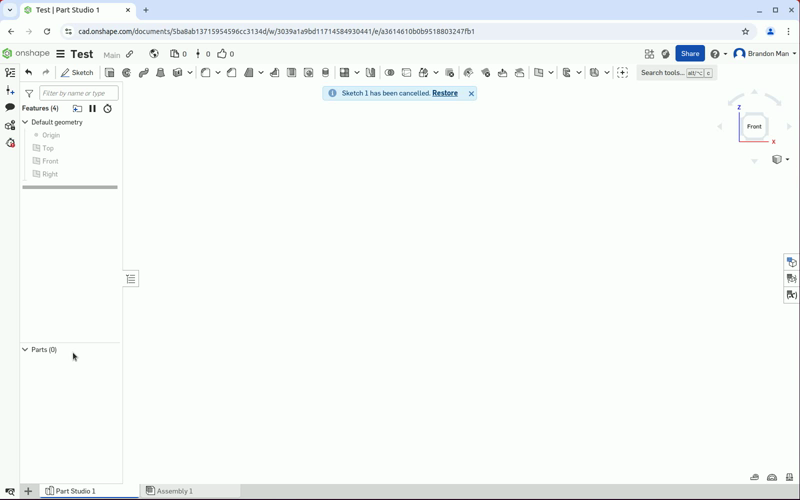
mouse_move(73, 352)
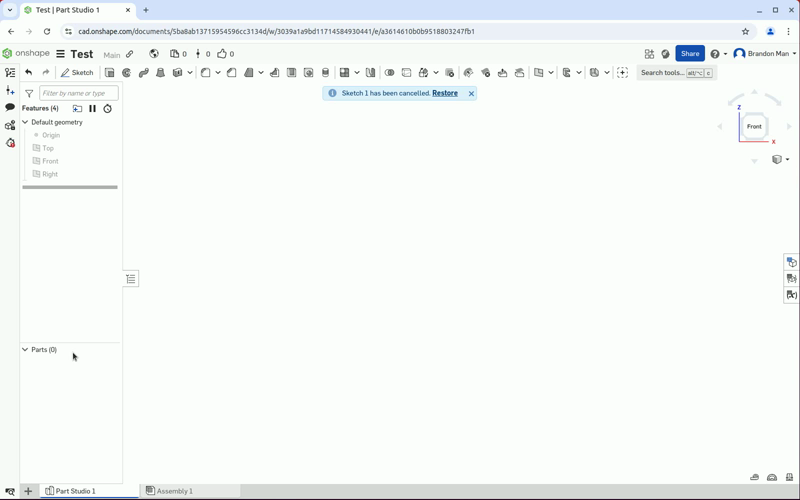
key(shift+y)
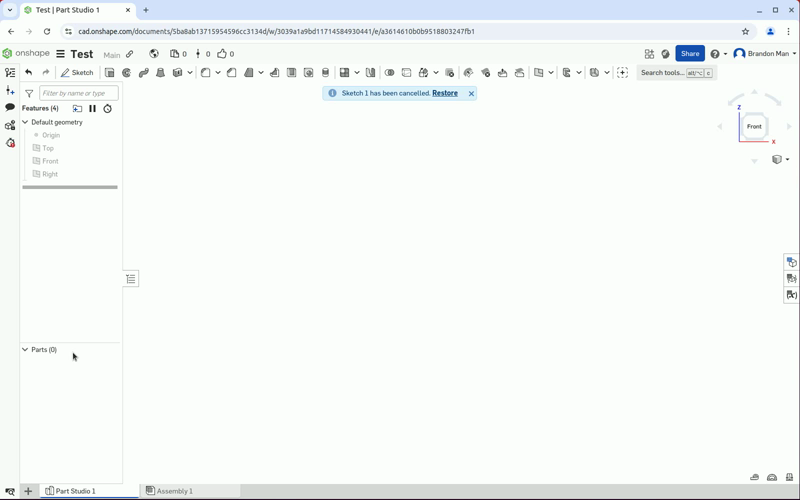
key(shift+s)
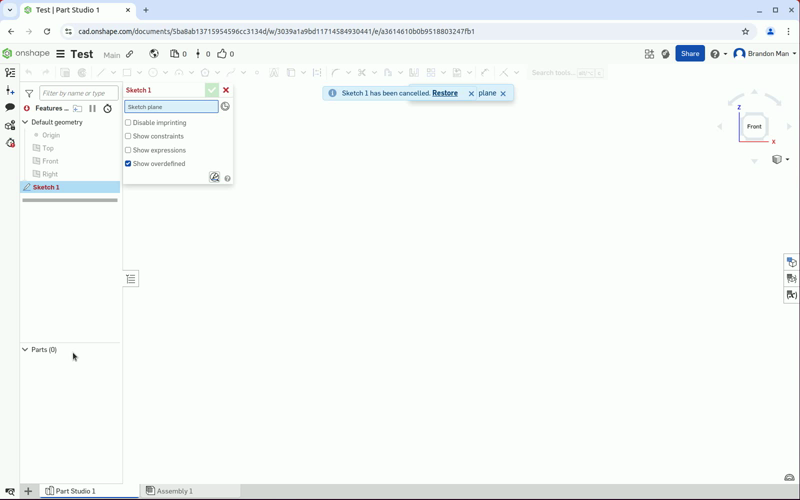
mouse_move(73, 163)
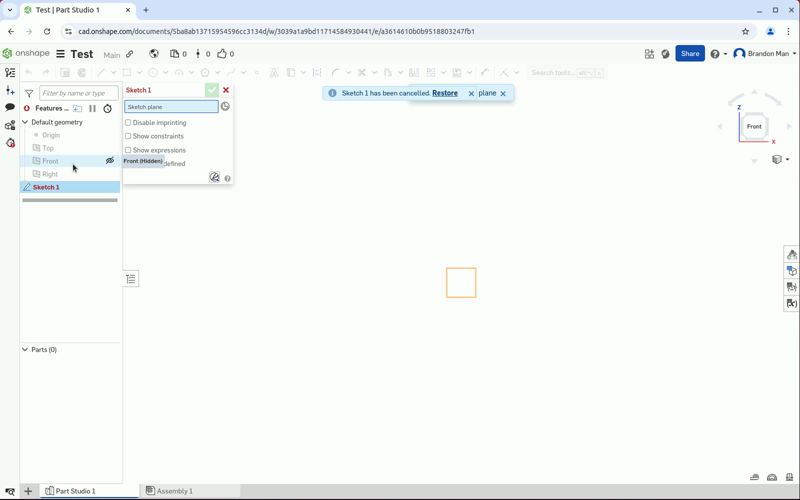
click(73, 163)
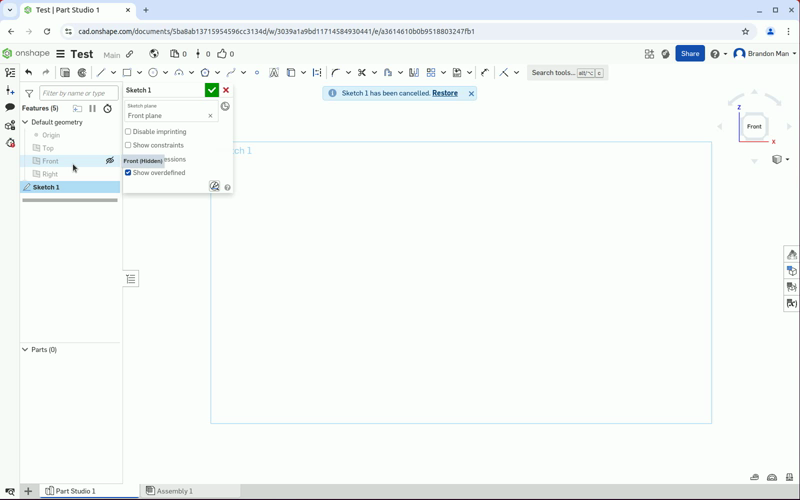
mouse_move(73, 352)
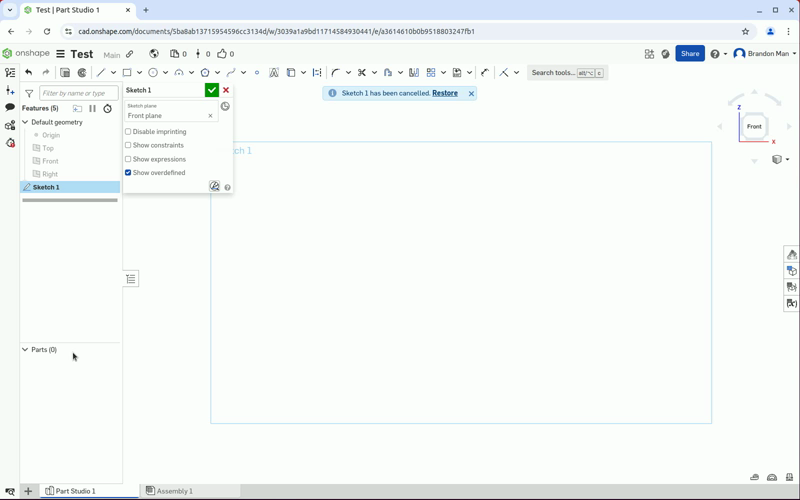
key(y)
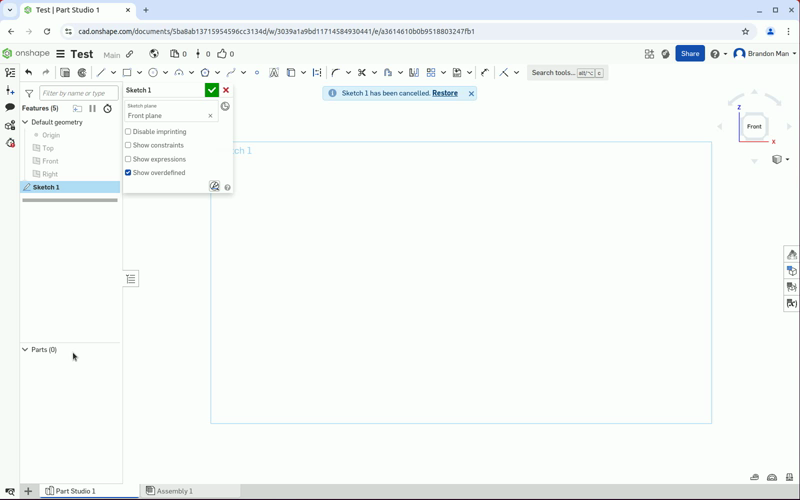
key(l)
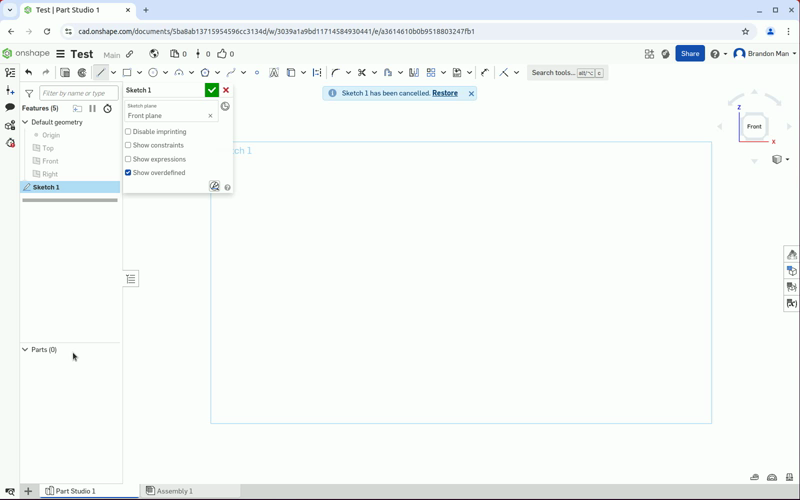
key_down(shift)
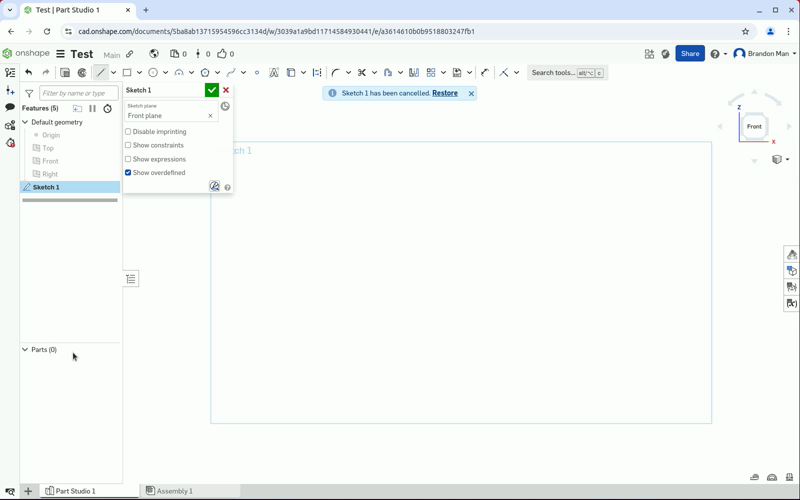
mouse_move(460, 282)
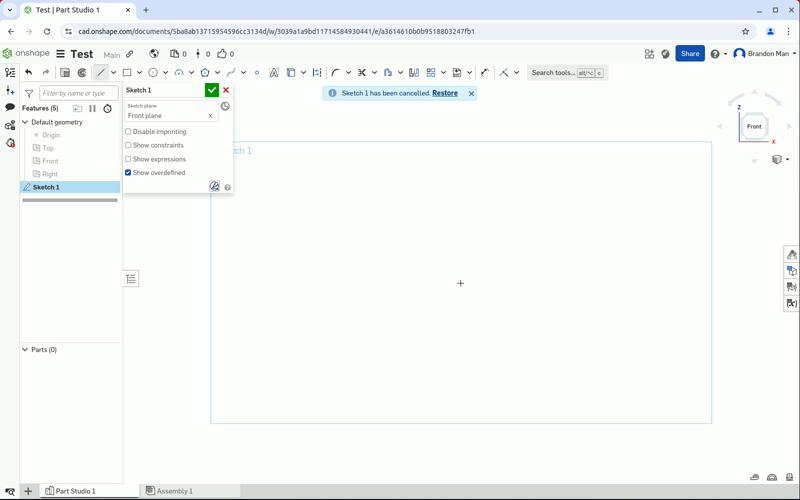
click(460, 282)
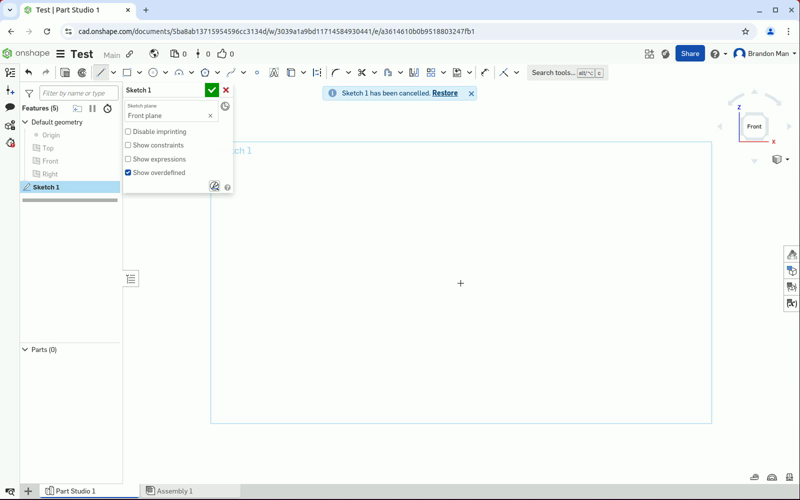
key_up(shift)
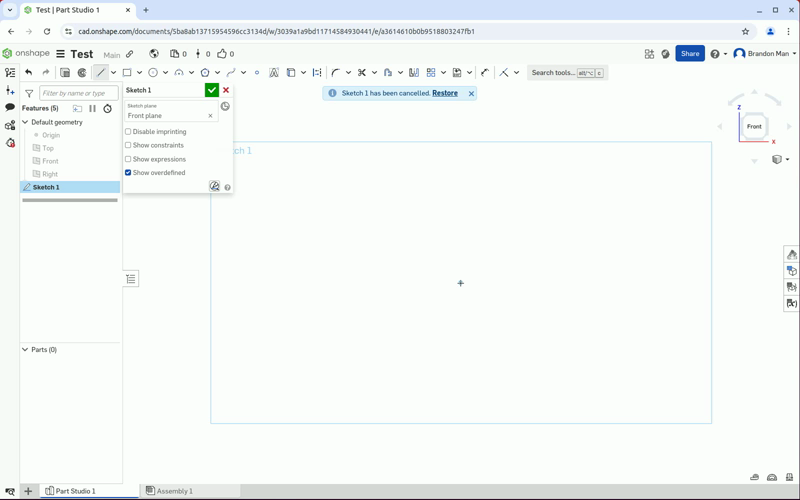
key_down(shift)
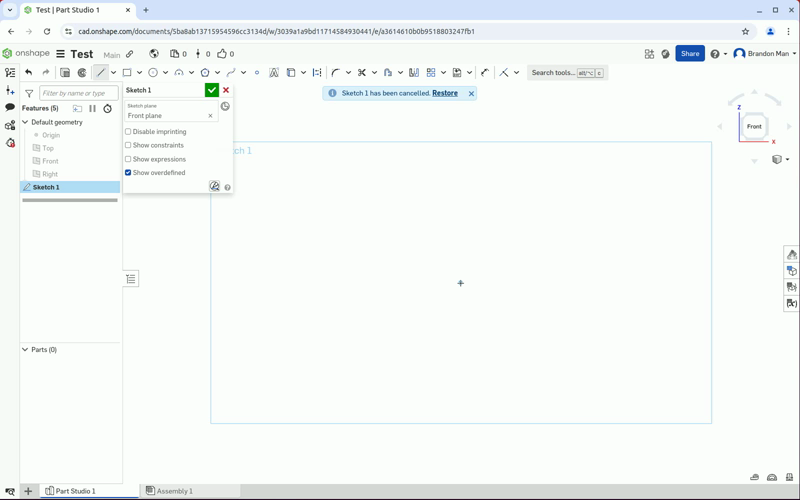
mouse_move(554, 282)
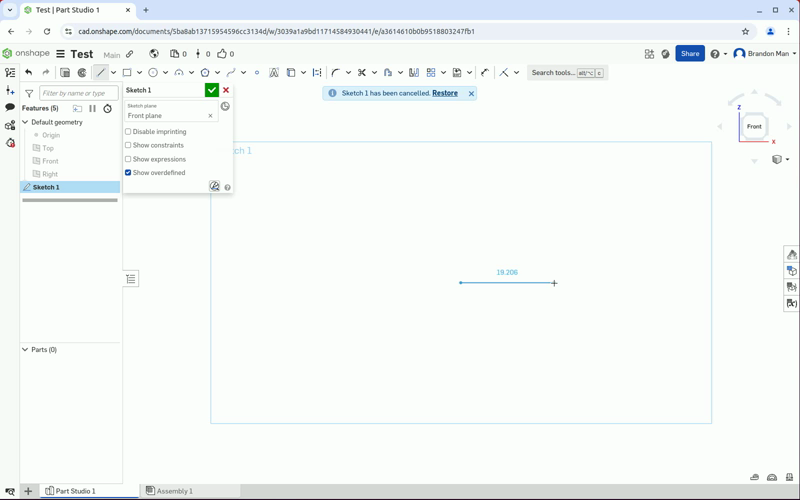
click(554, 282)
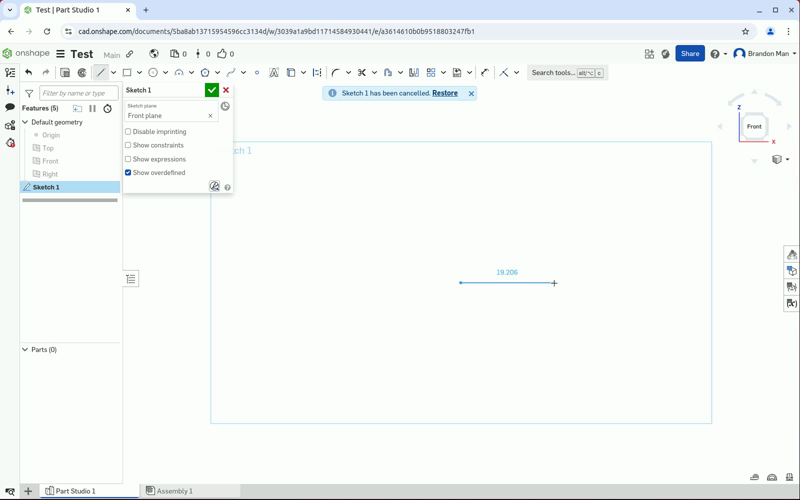
key_up(shift)
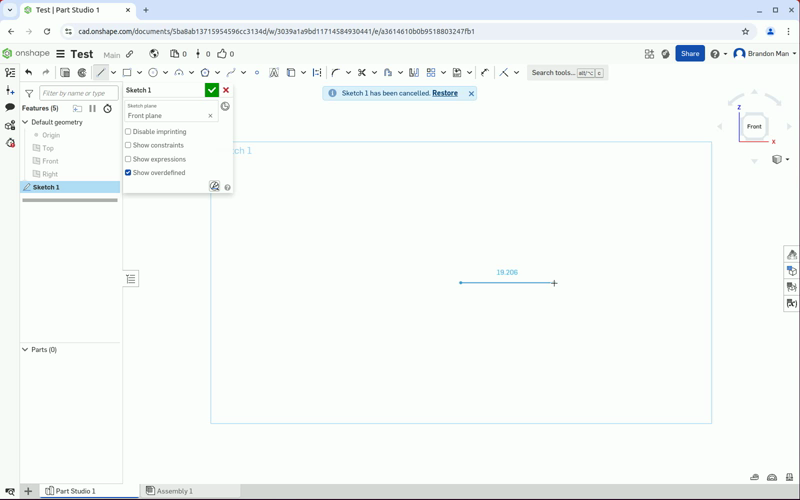
key_down(shift)
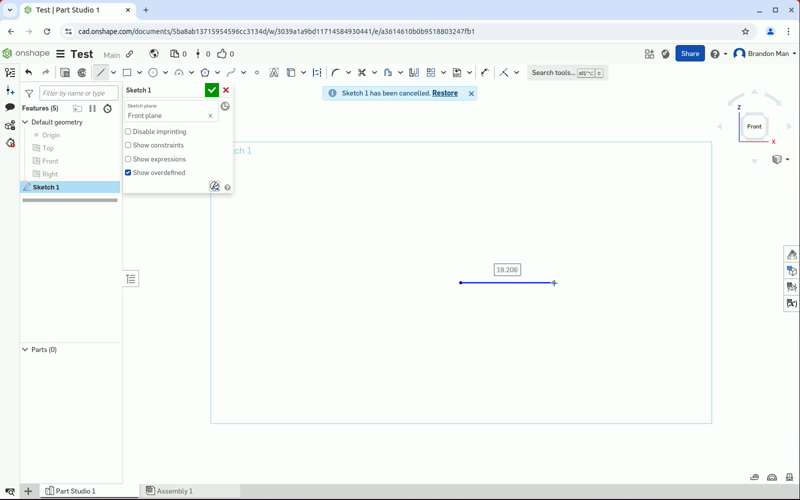
mouse_move(584, 282)
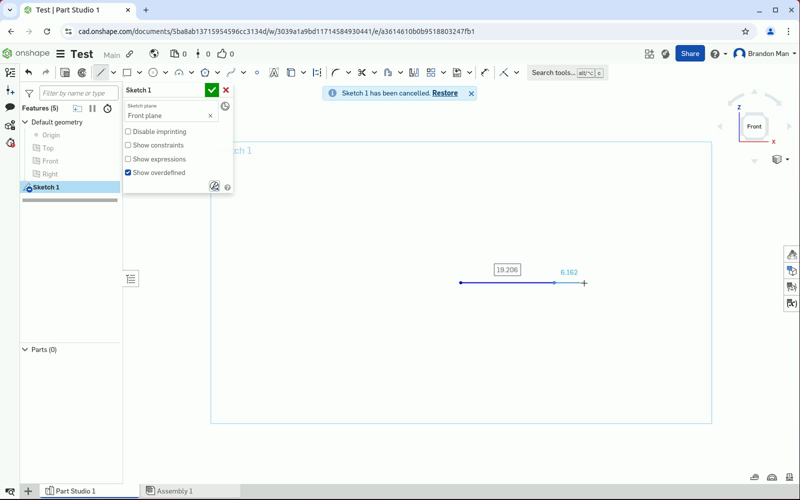
mouse_move(554, 245)
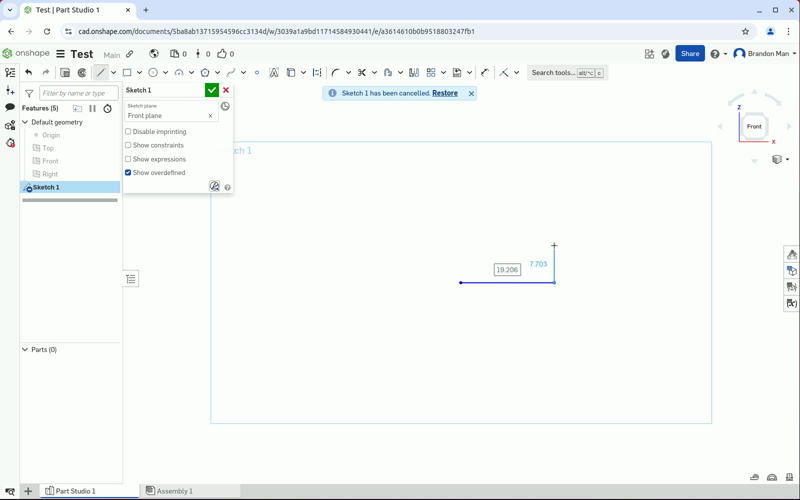
click(554, 245)
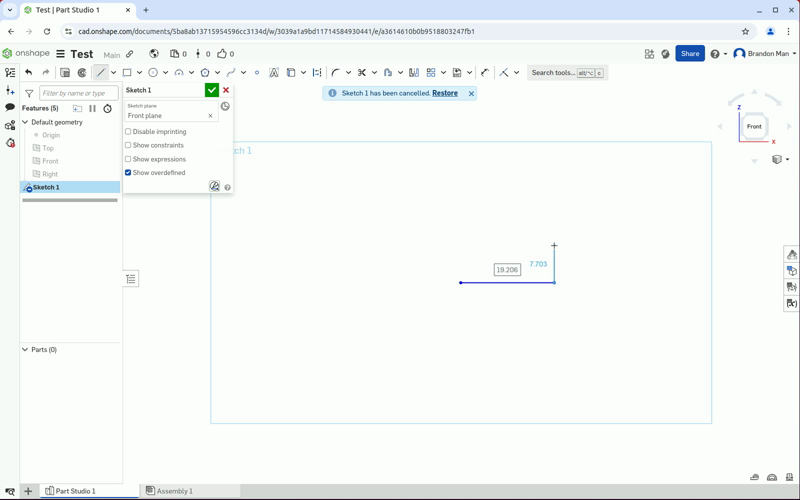
key_up(shift)
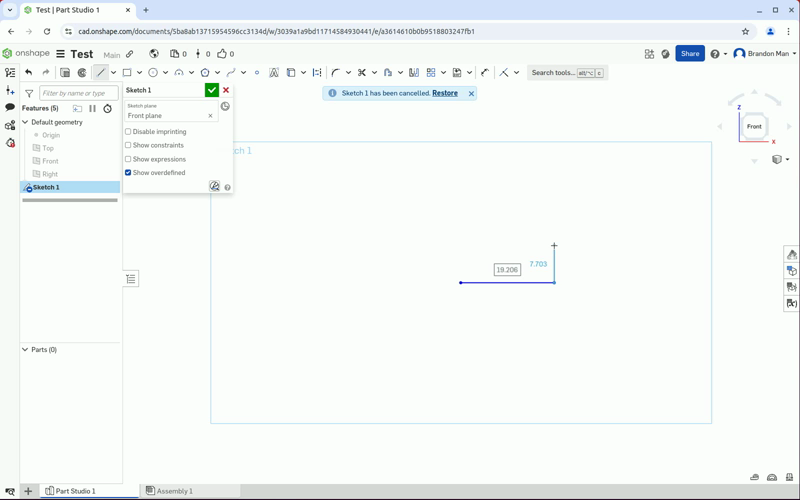
key_down(shift)
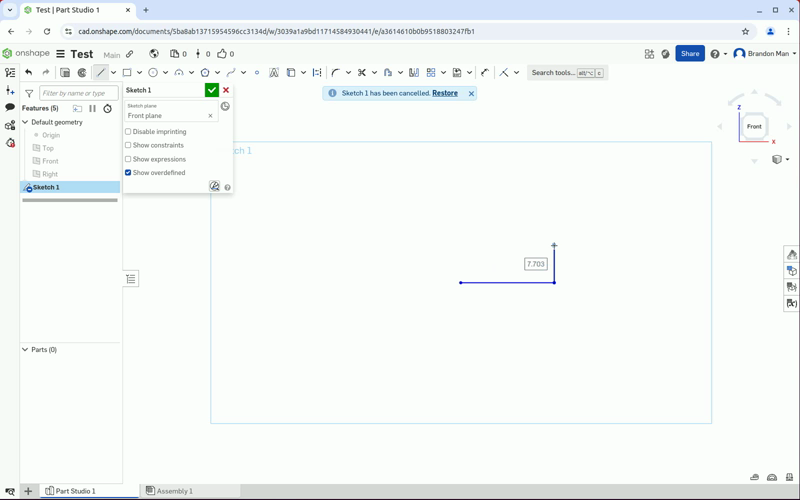
mouse_move(584, 245)
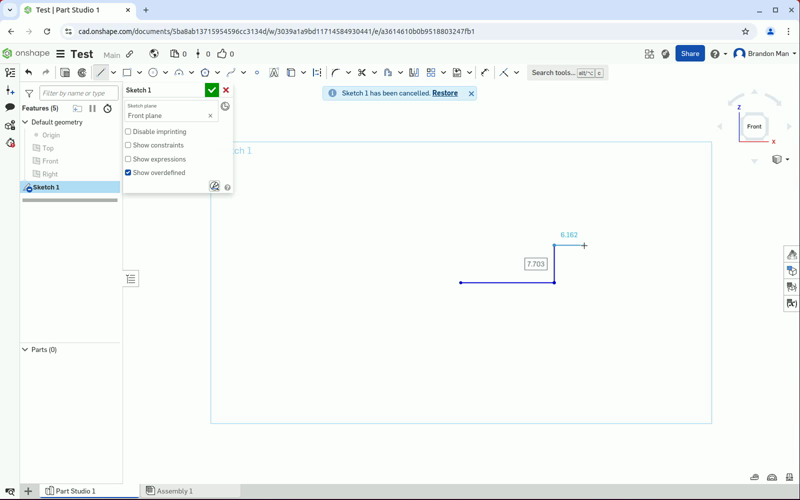
mouse_move(498, 245)
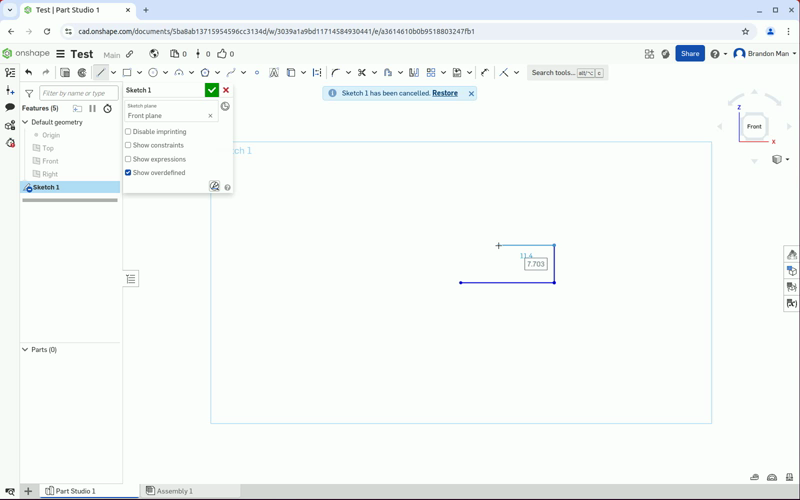
click(498, 245)
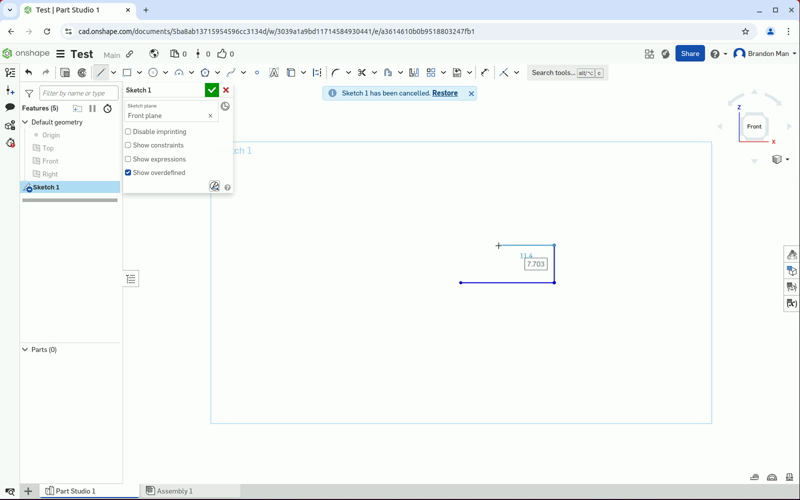
key_up(shift)
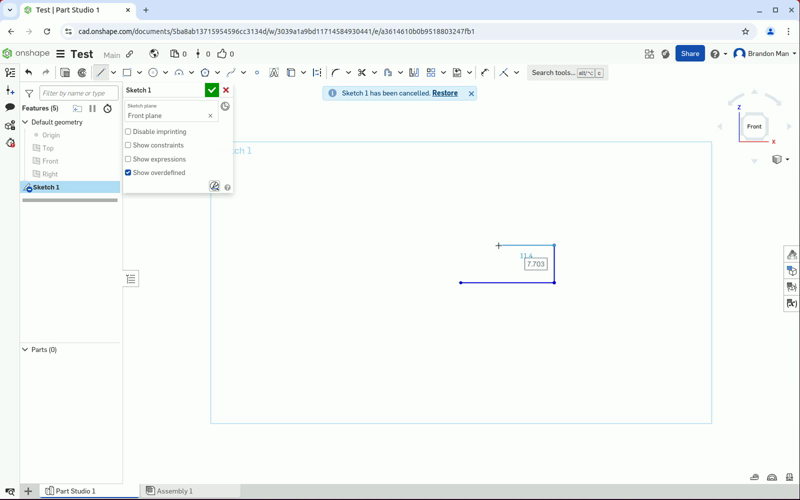
key_down(shift)
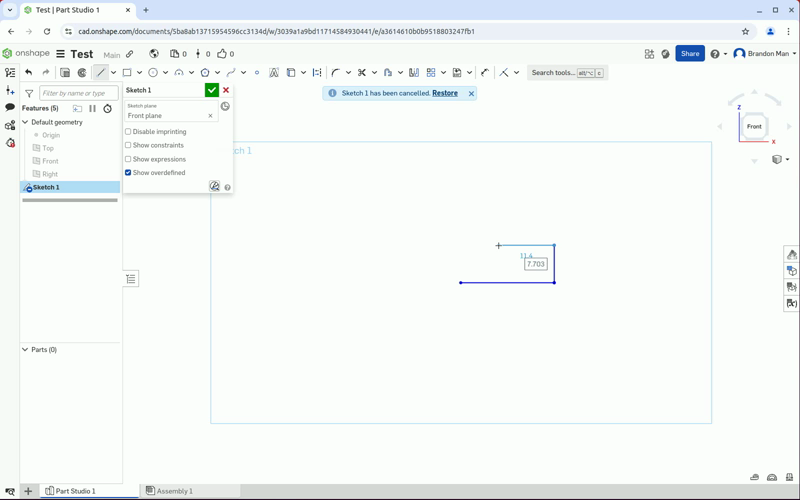
mouse_move(498, 170)
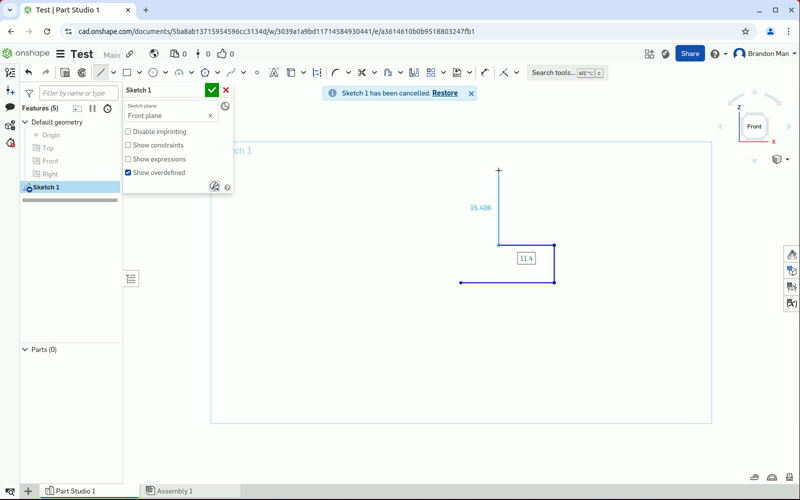
click(498, 170)
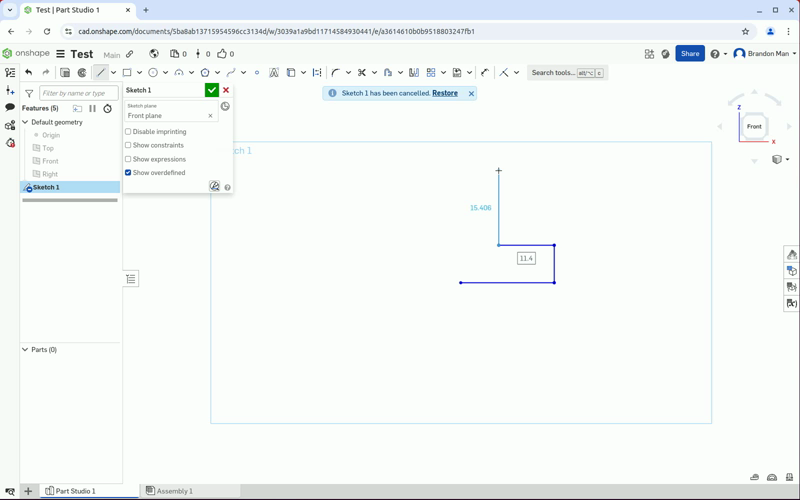
key_up(shift)
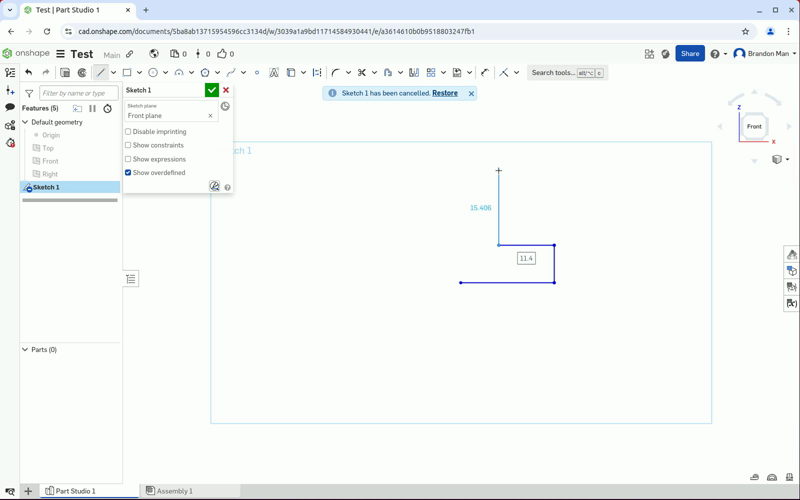
key_down(shift)
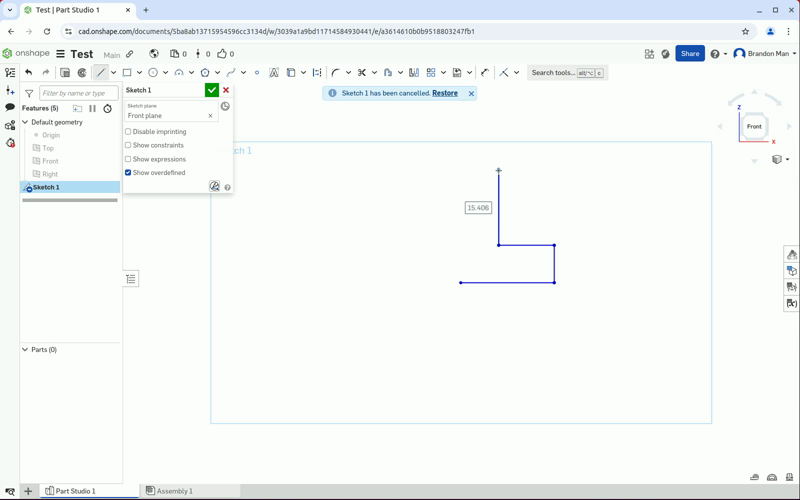
mouse_move(528, 170)
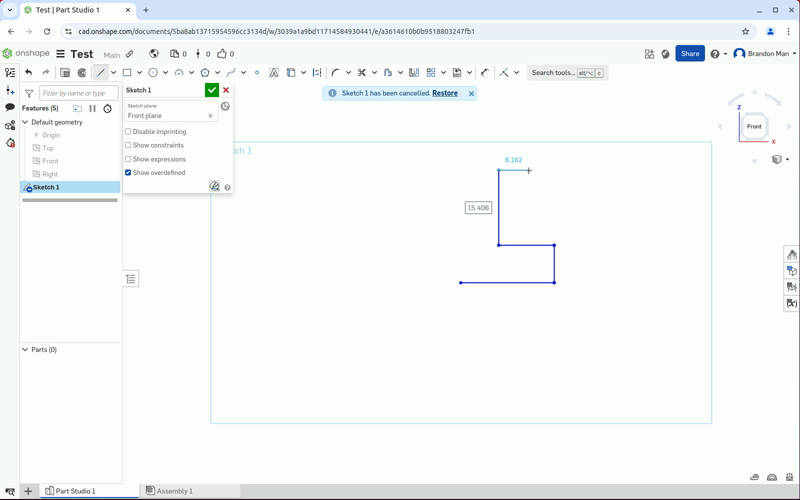
mouse_move(460, 170)
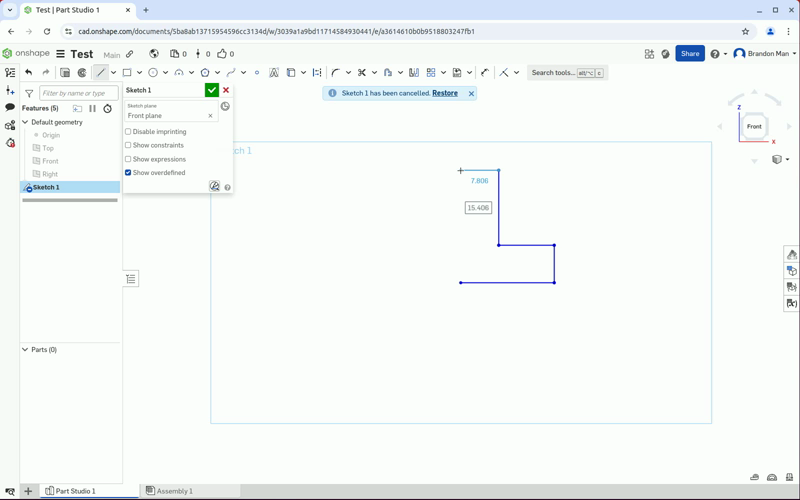
click(460, 170)
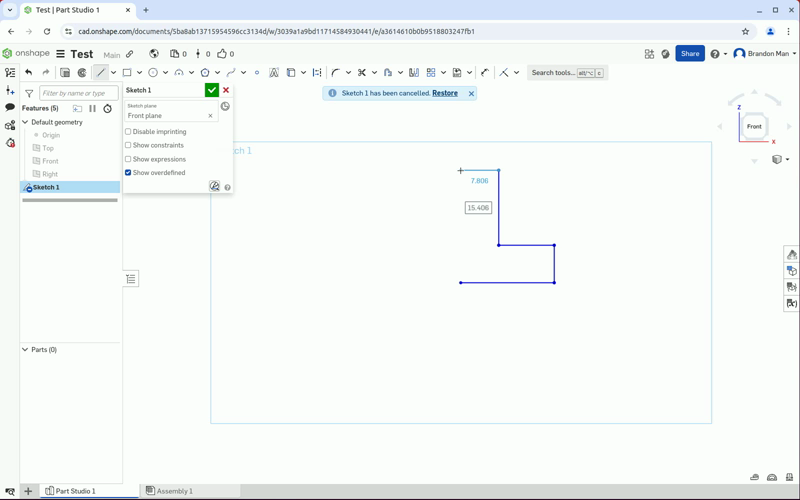
key_up(shift)
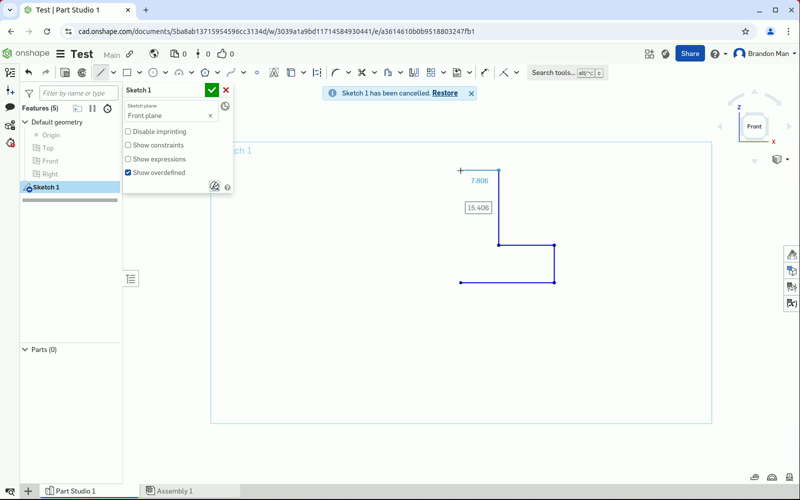
key_down(shift)
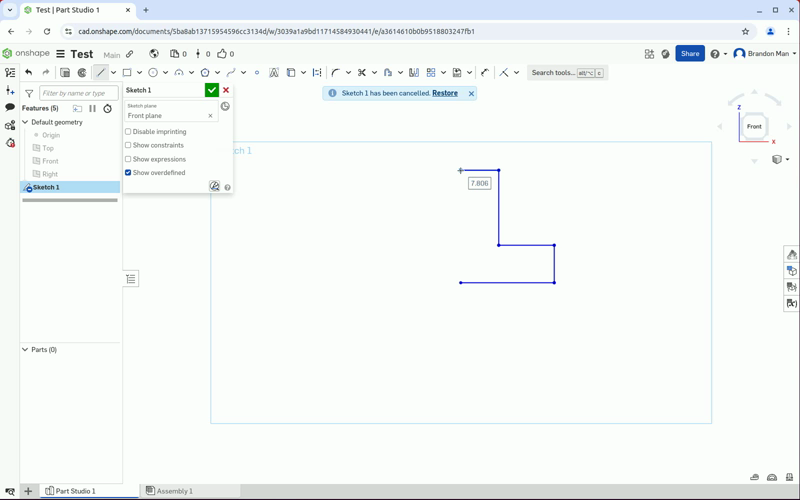
mouse_move(460, 282)
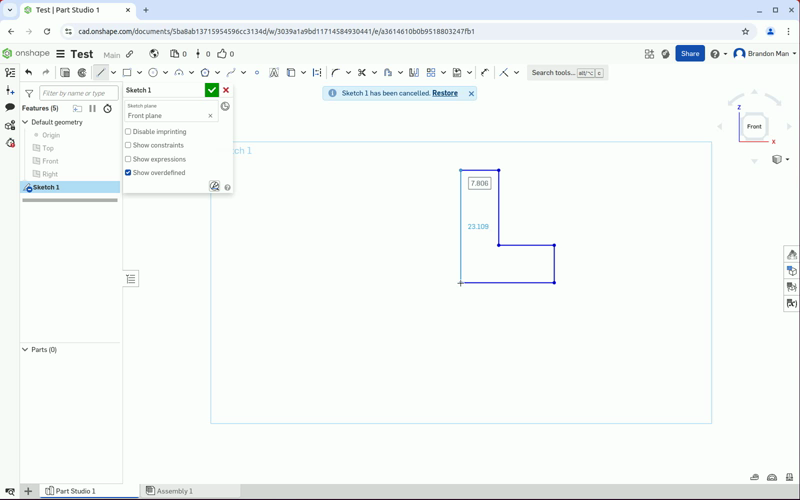
key_up(shift)
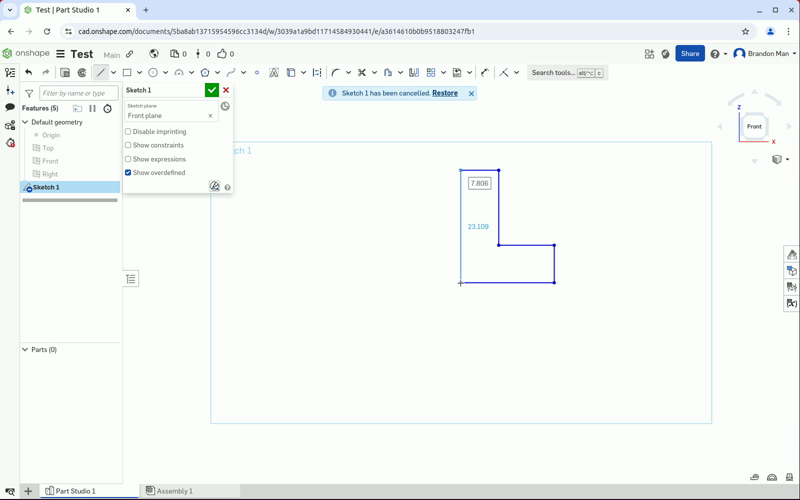
click(460, 282)
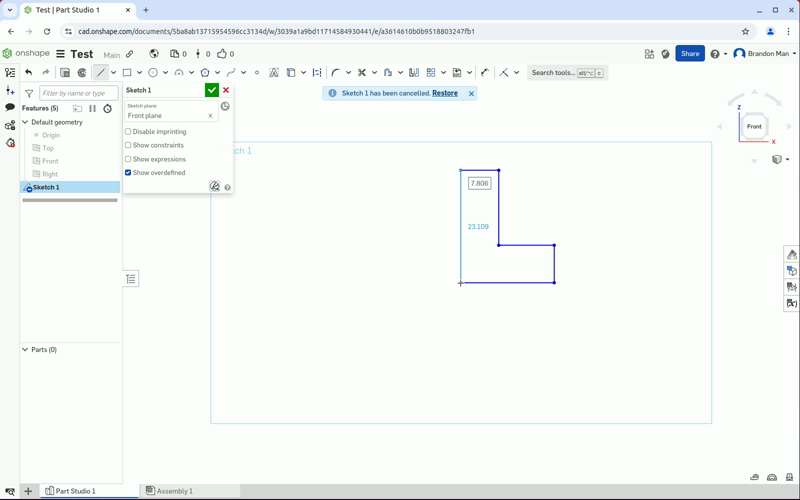
key(esc)
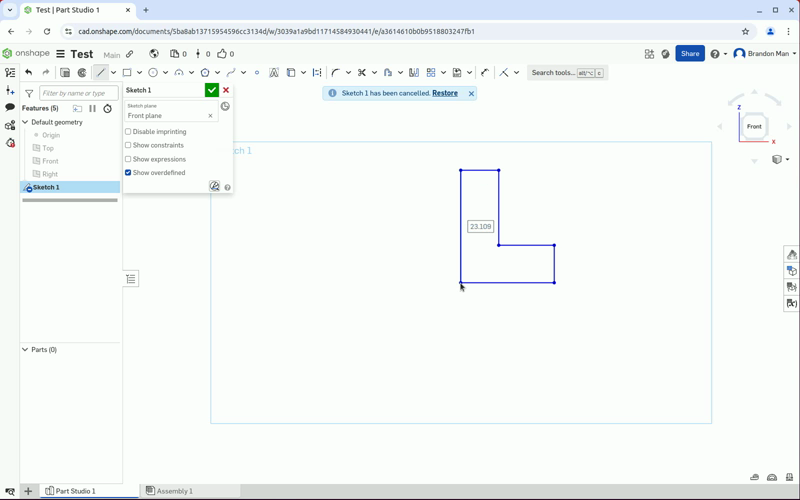
mouse_move(524, 261)
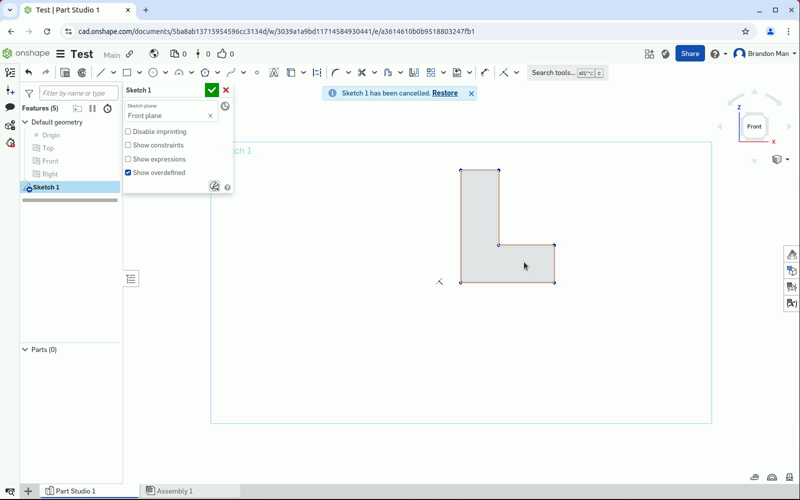
click(524, 261)
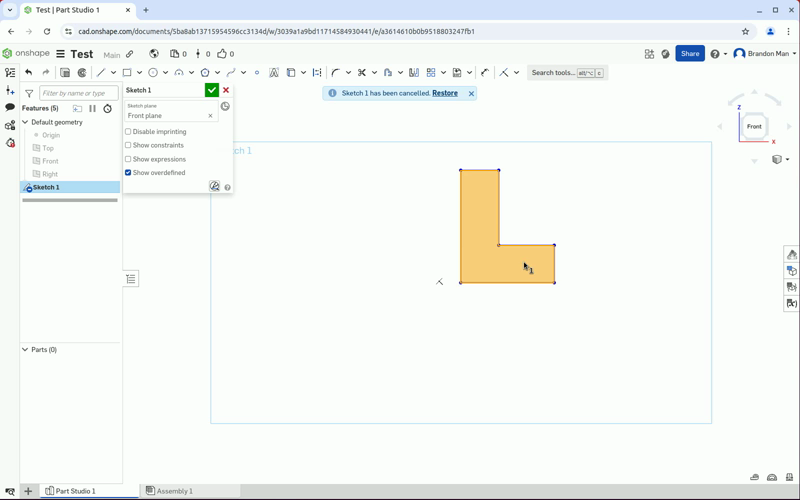
mouse_move(73, 352)
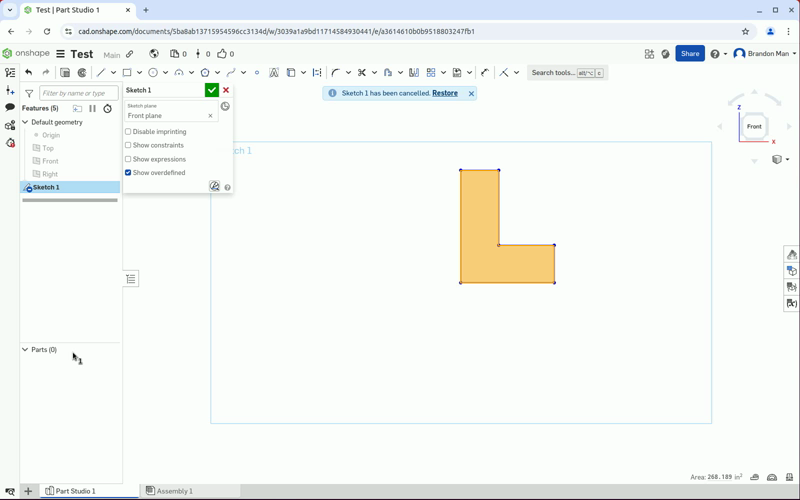
key(shift+y)
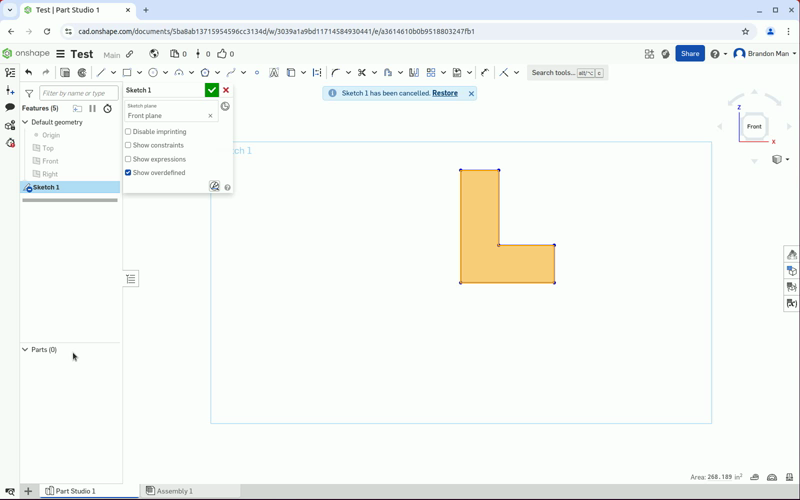
key(shift+e)
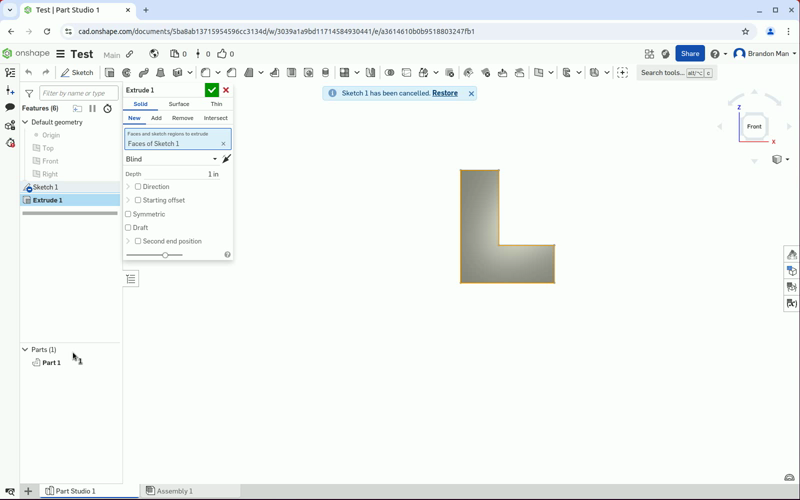
mouse_move(143, 106)
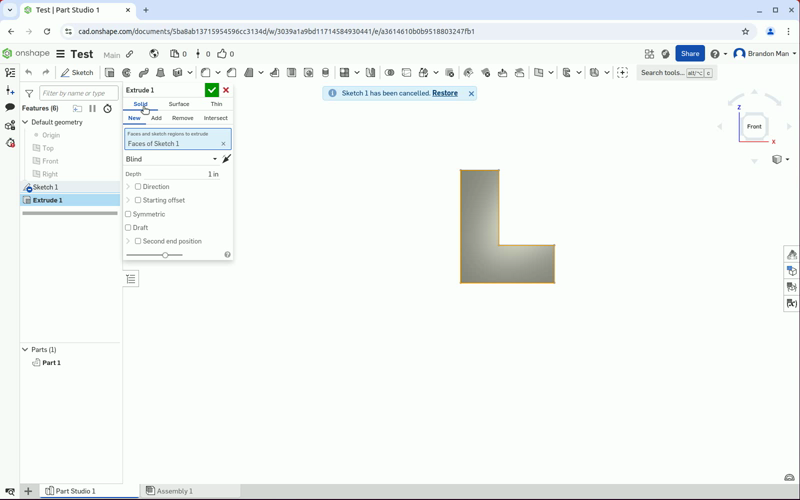
click(143, 106)
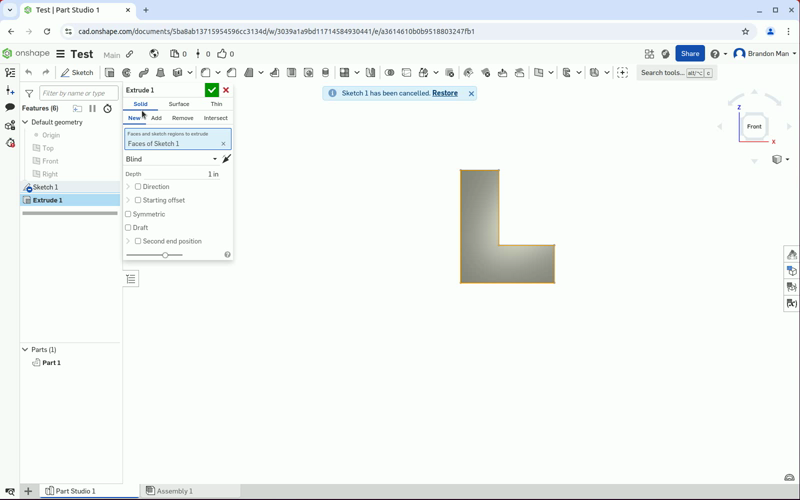
mouse_move(137, 120)
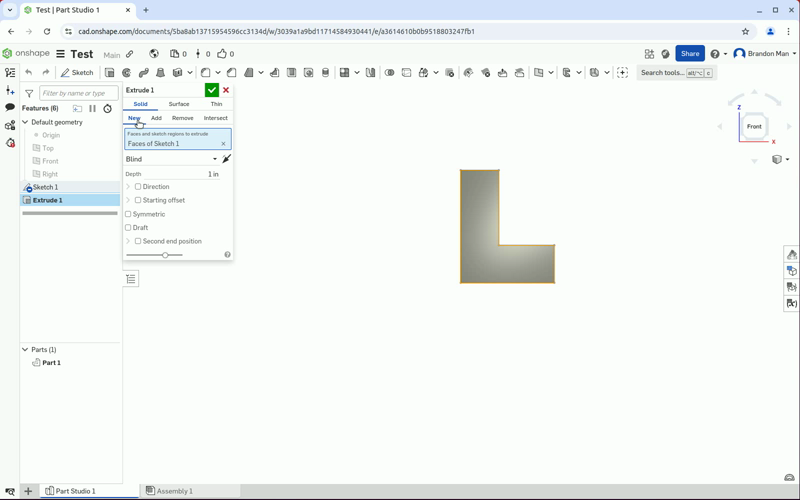
click(137, 120)
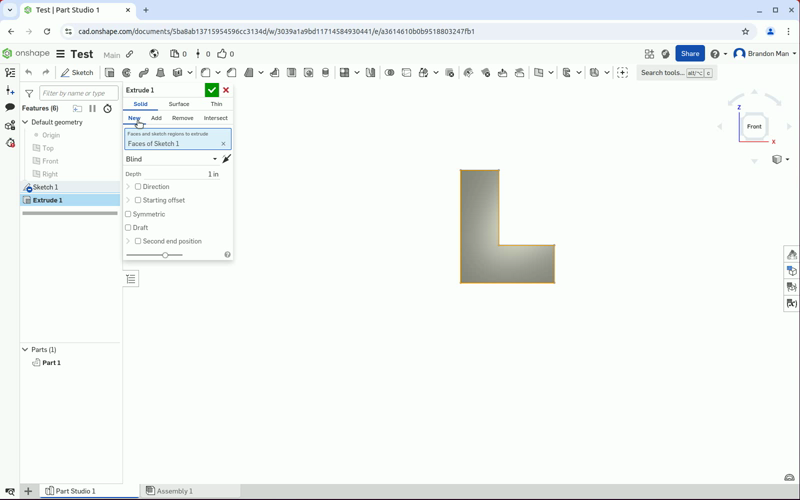
key(tab, 4)
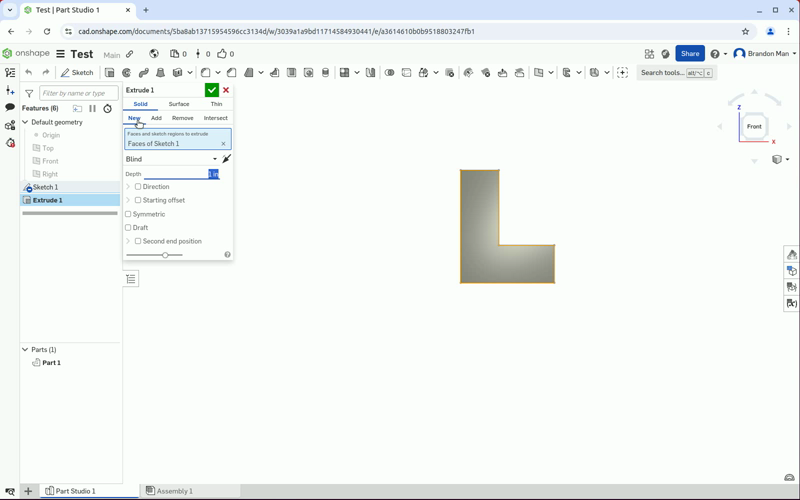
text(19.257)
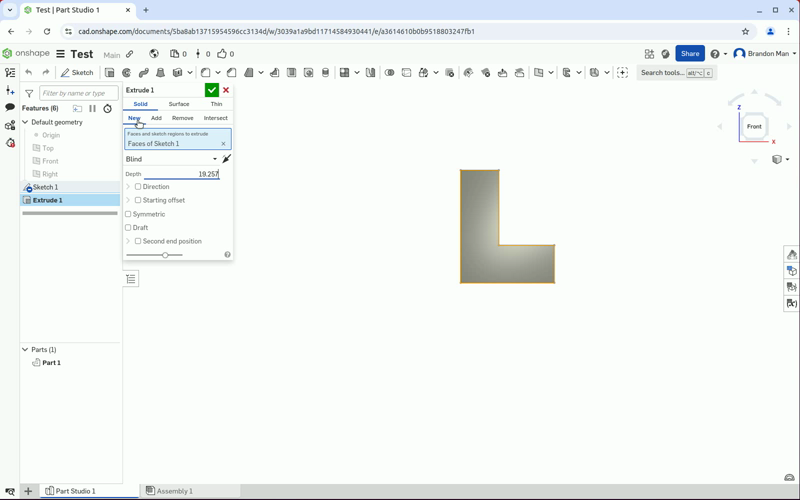
key(enter)
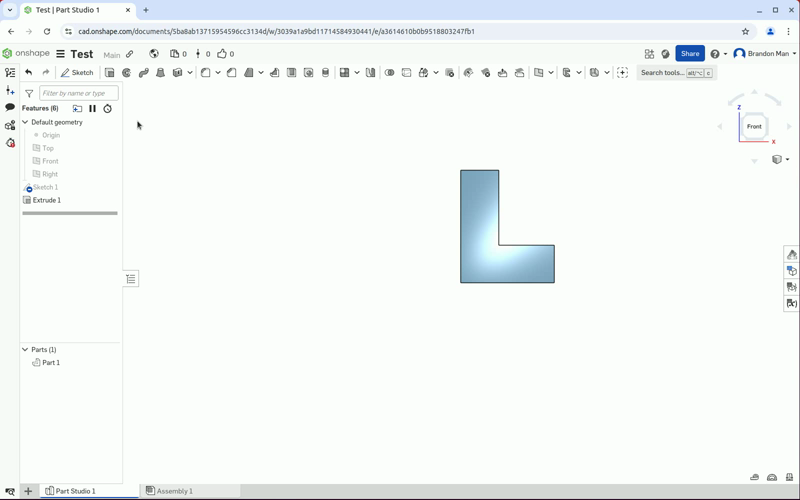
key(shift+h)
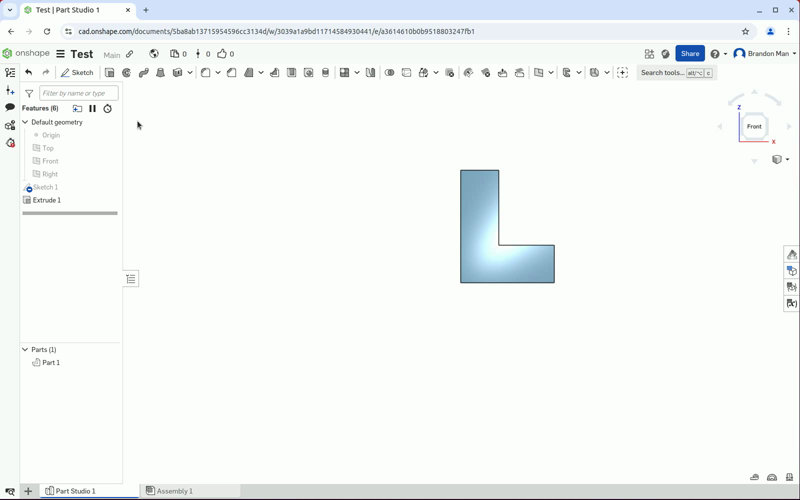
key(shift+h)
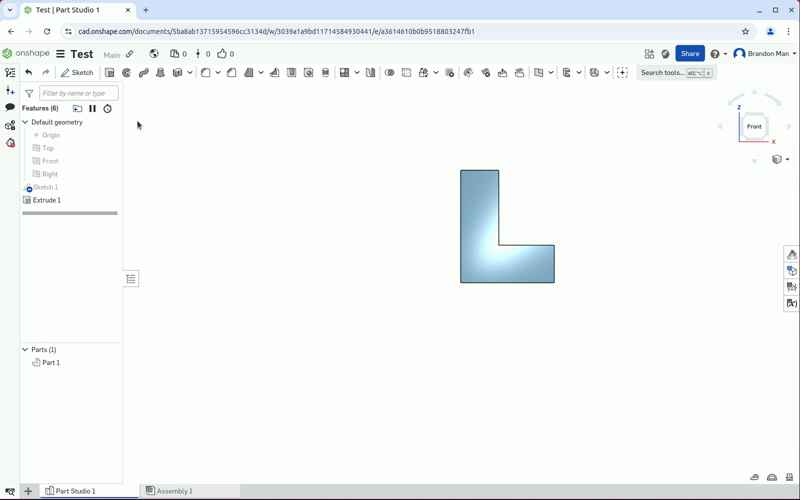
mouse_move(73, 189)
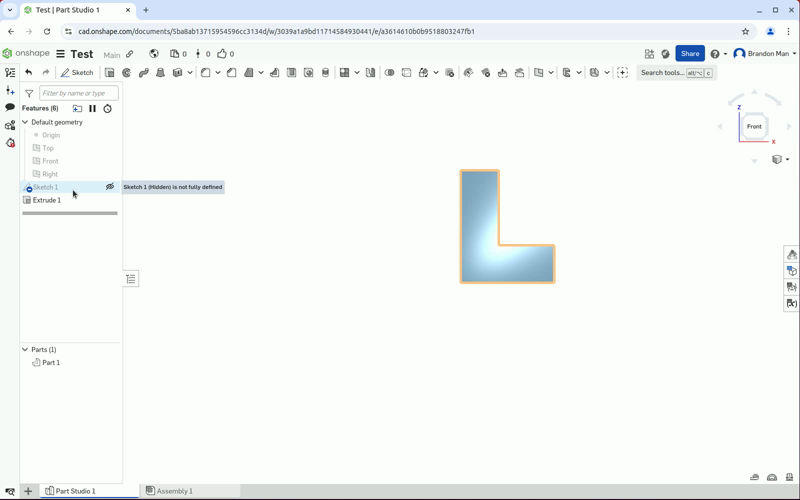
click(73, 189)
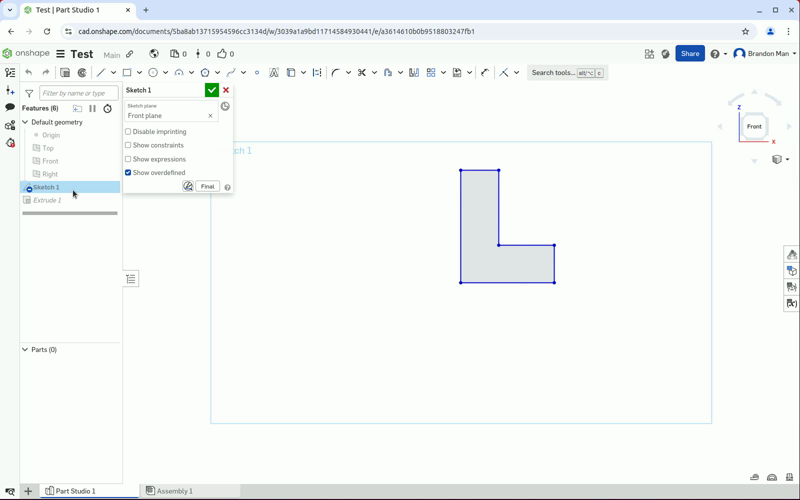
mouse_move(229, 92)
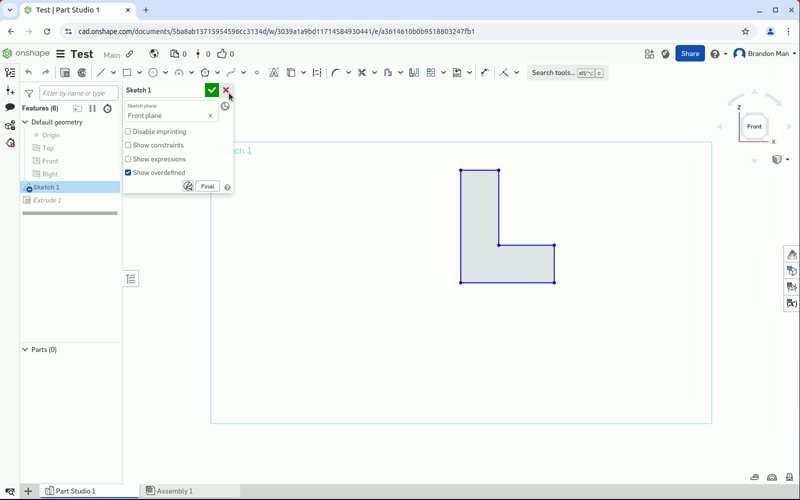
click(229, 92)
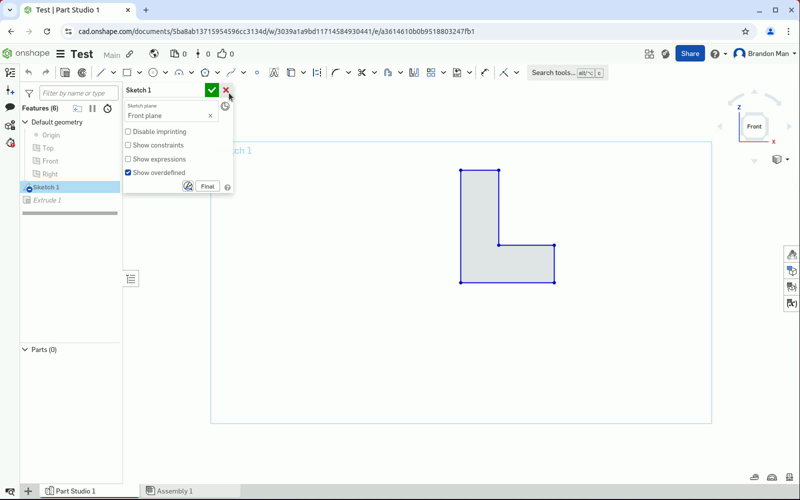
key(shift+s)
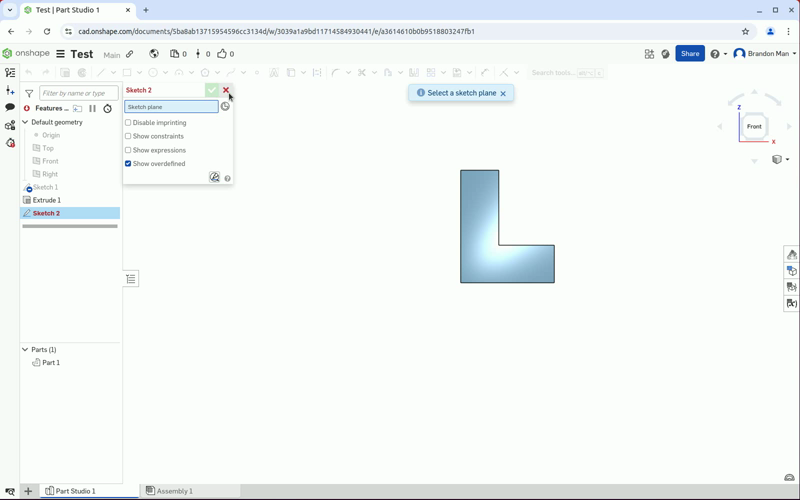
mouse_move(73, 163)
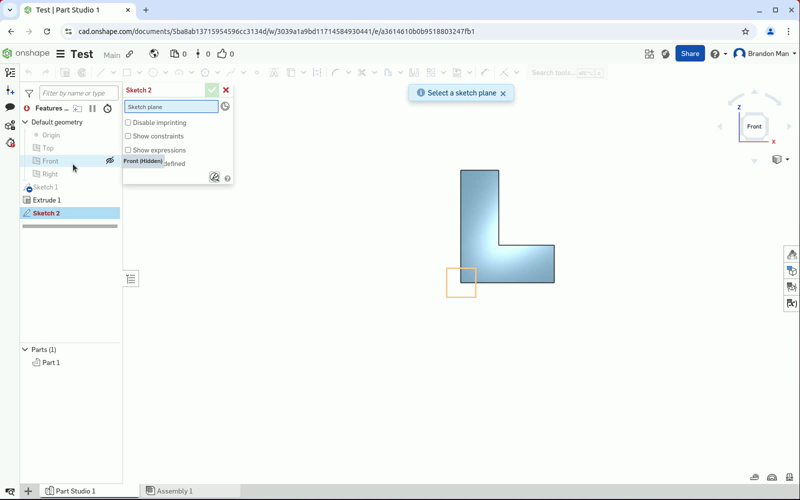
click(73, 163)
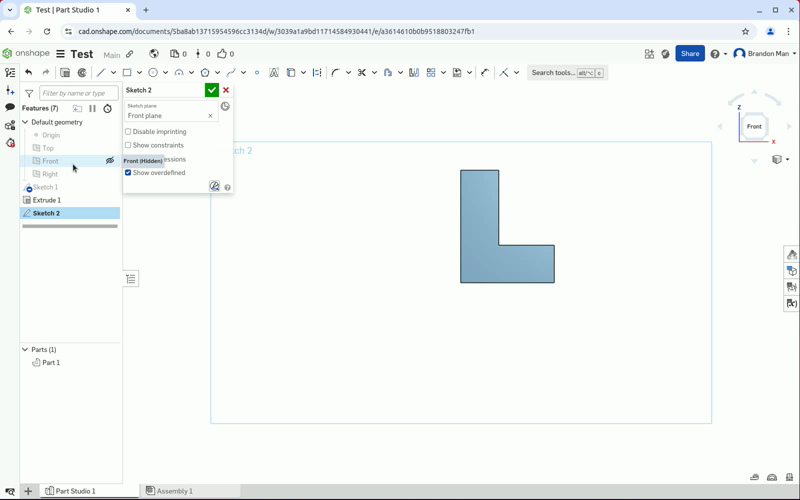
mouse_move(73, 352)
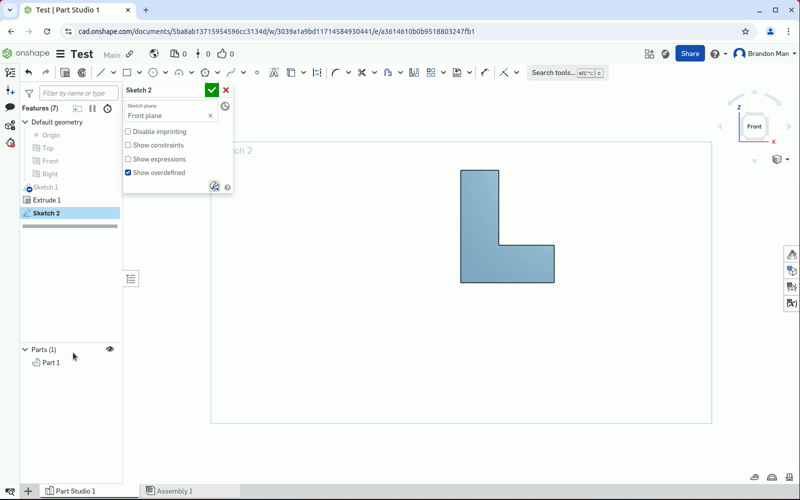
key(y)
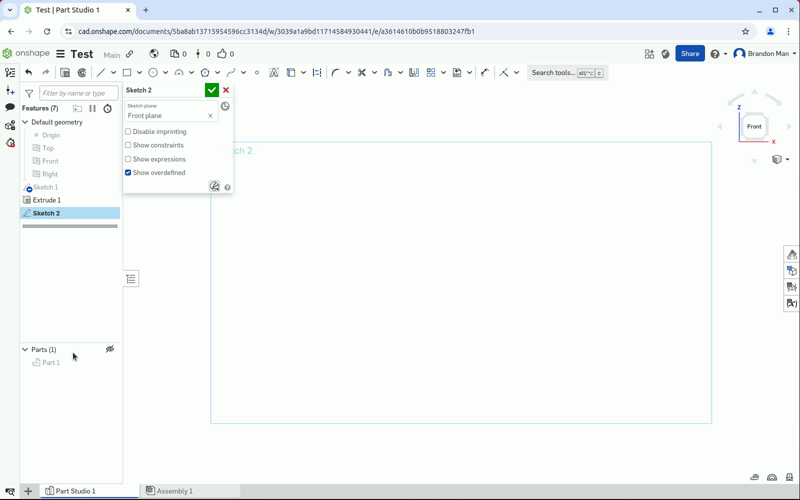
key(l)
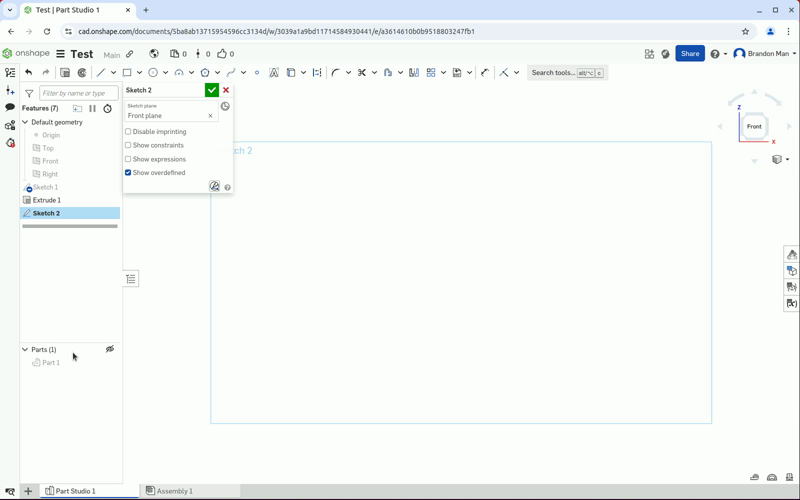
key_down(shift)
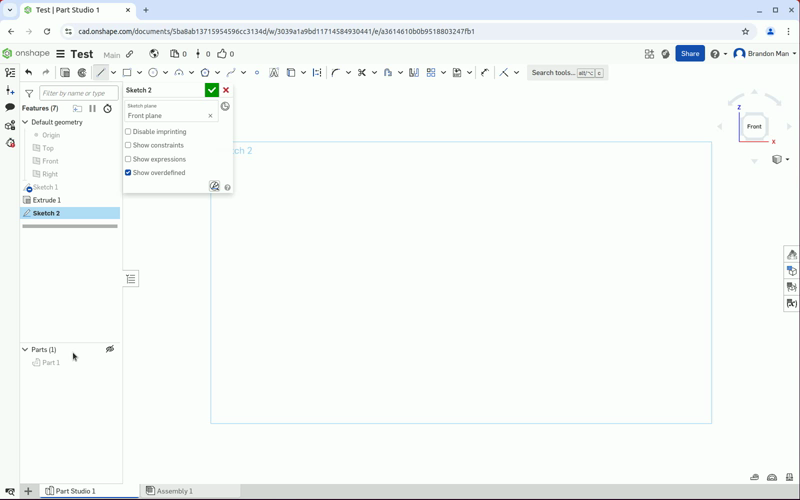
mouse_move(498, 245)
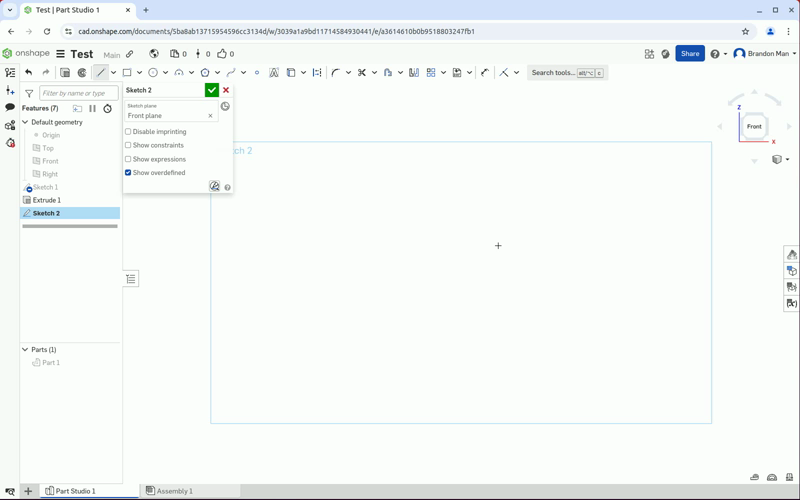
click(498, 245)
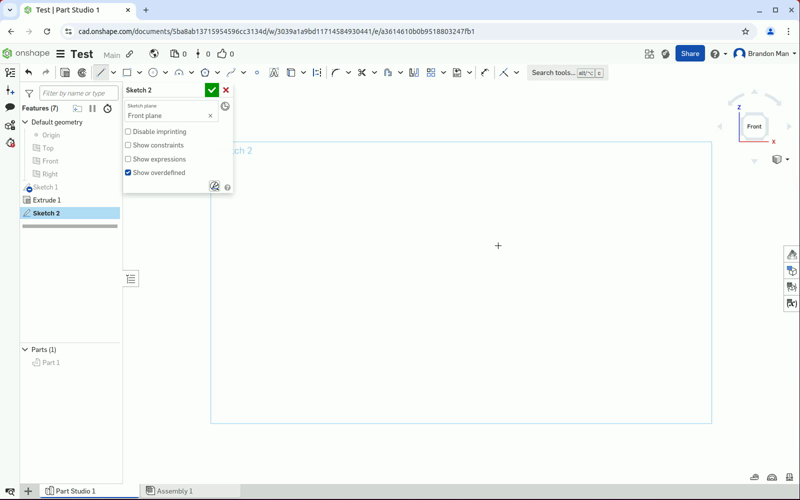
key_up(shift)
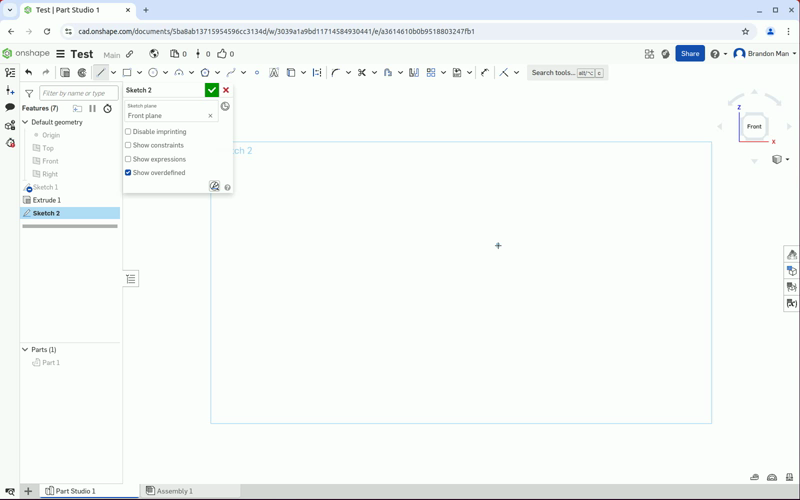
key_down(shift)
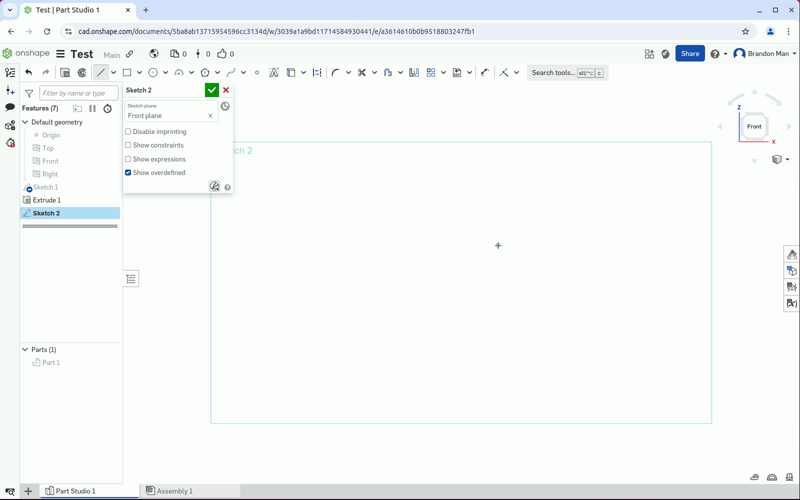
mouse_move(528, 245)
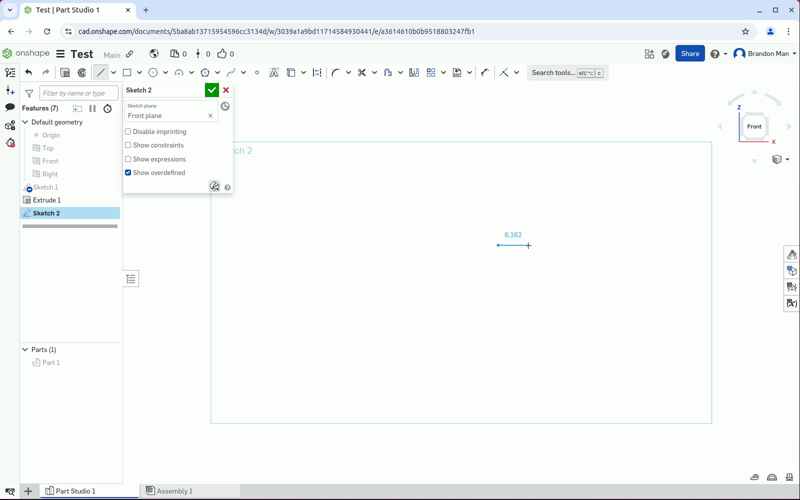
mouse_move(554, 245)
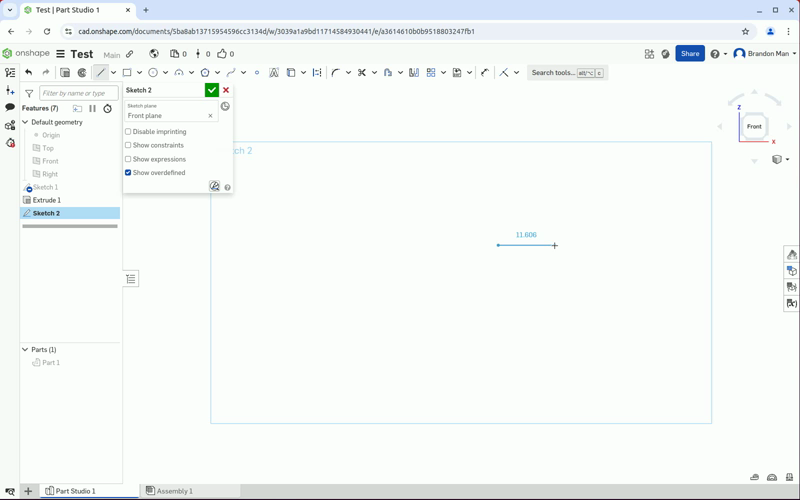
click(554, 245)
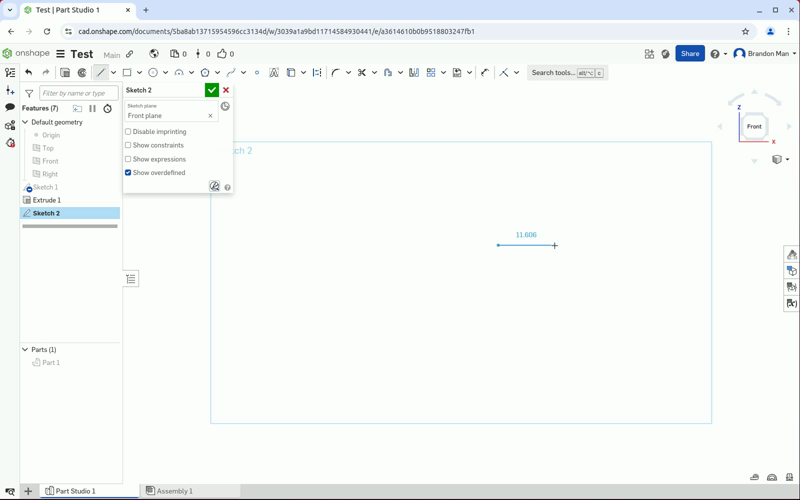
key_up(shift)
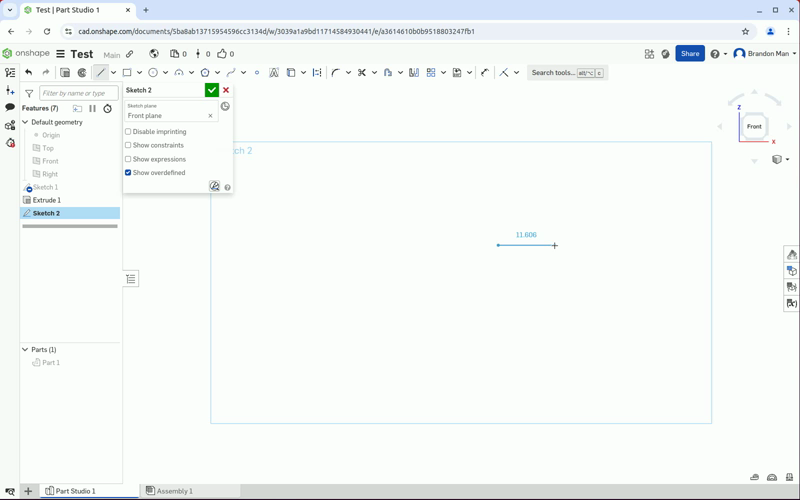
key_down(shift)
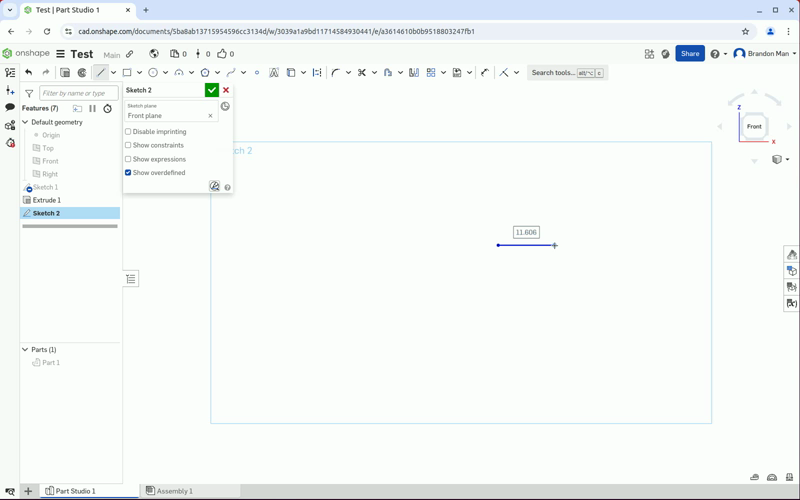
mouse_move(554, 170)
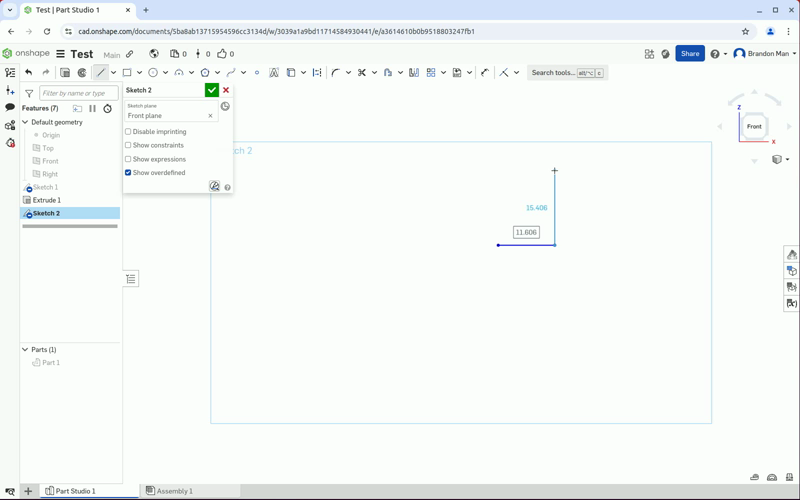
click(554, 170)
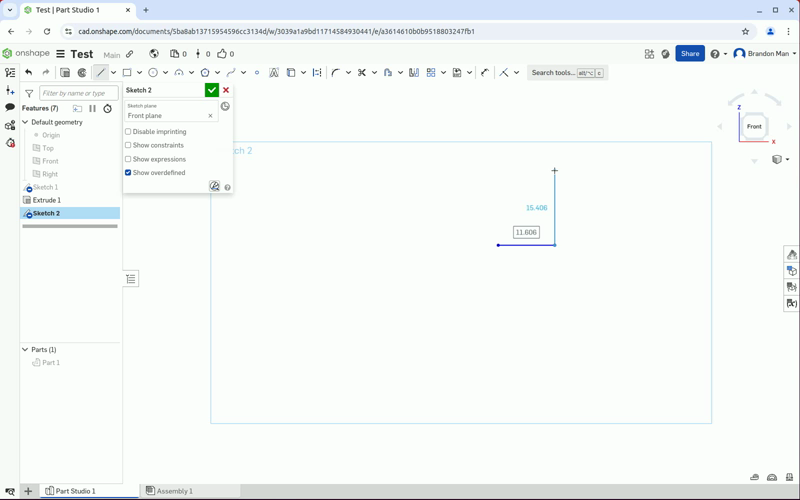
key_up(shift)
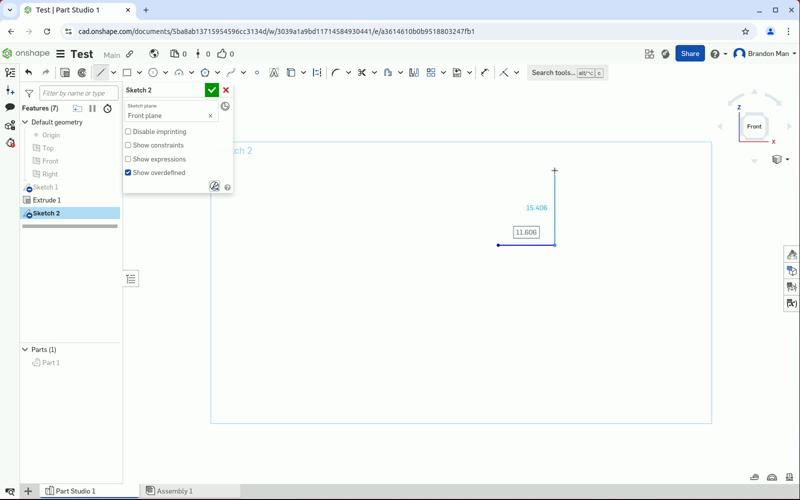
key_down(shift)
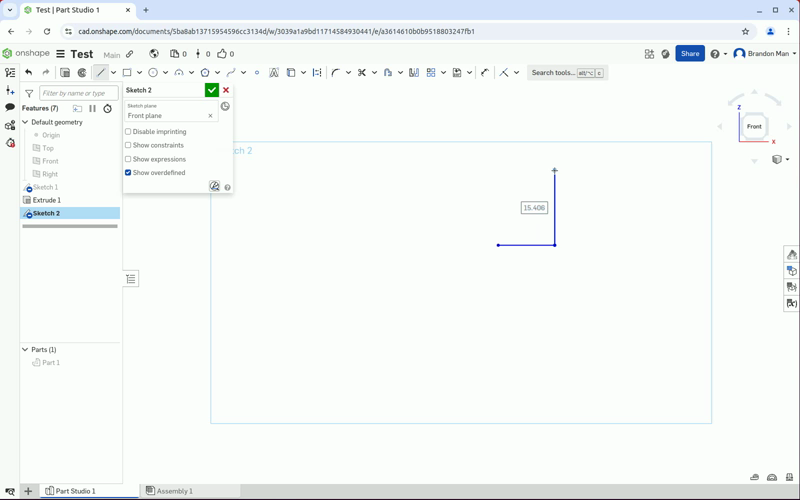
mouse_move(584, 170)
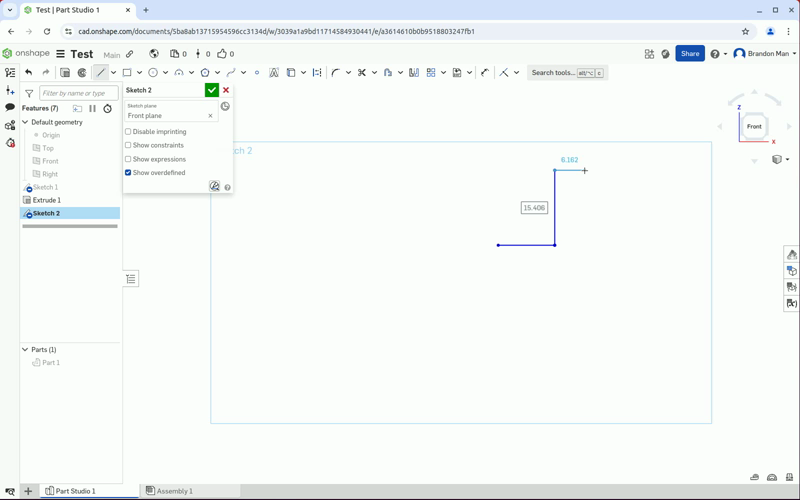
mouse_move(498, 170)
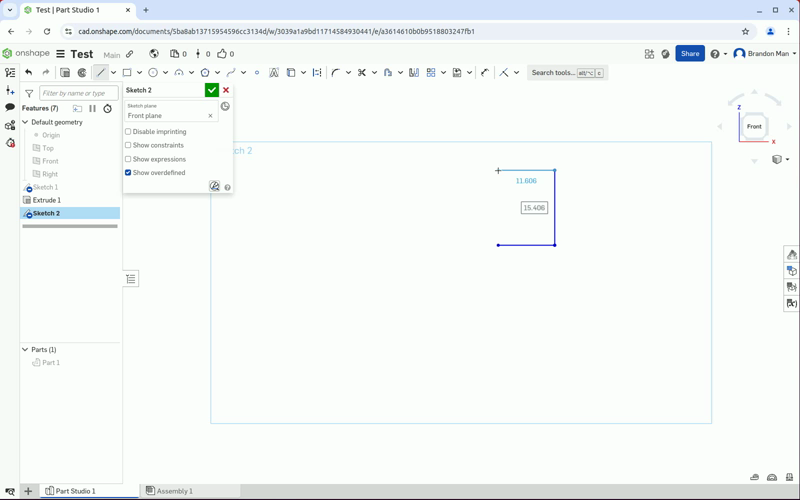
click(498, 170)
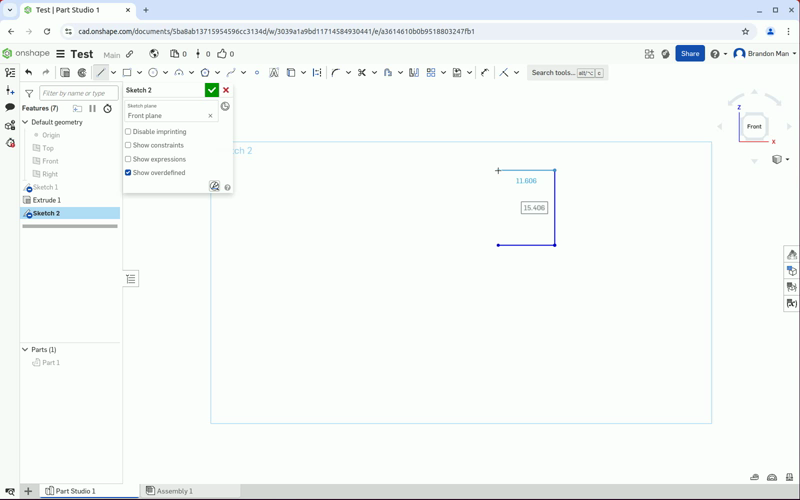
key_up(shift)
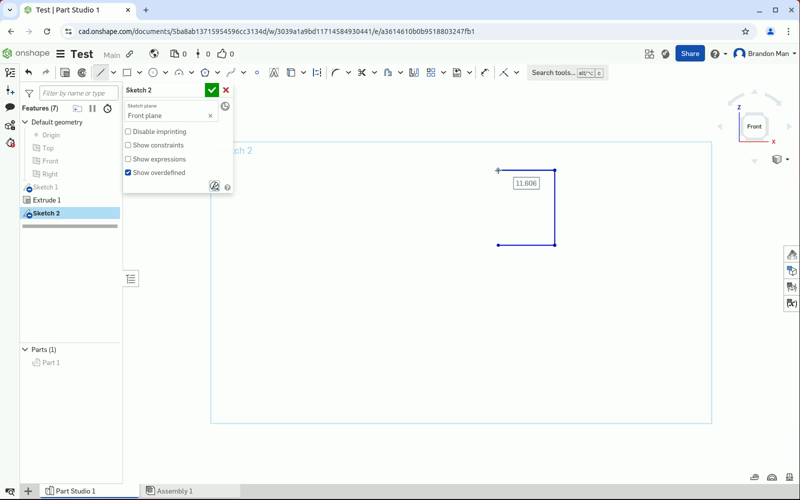
key_down(shift)
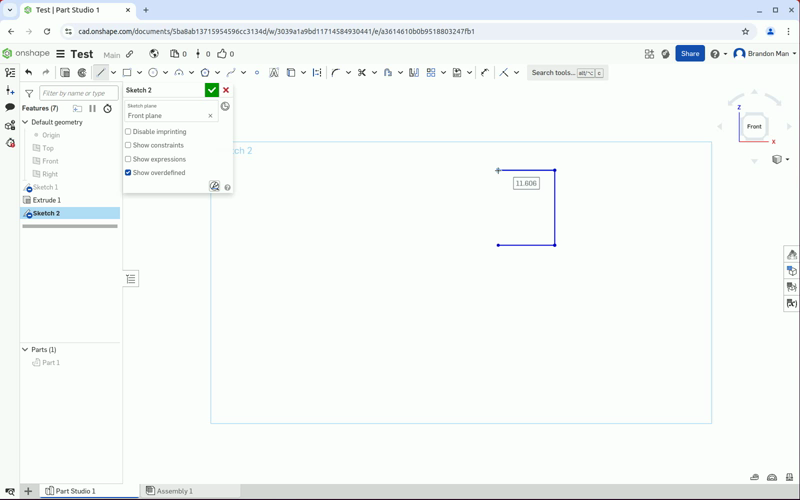
mouse_move(498, 245)
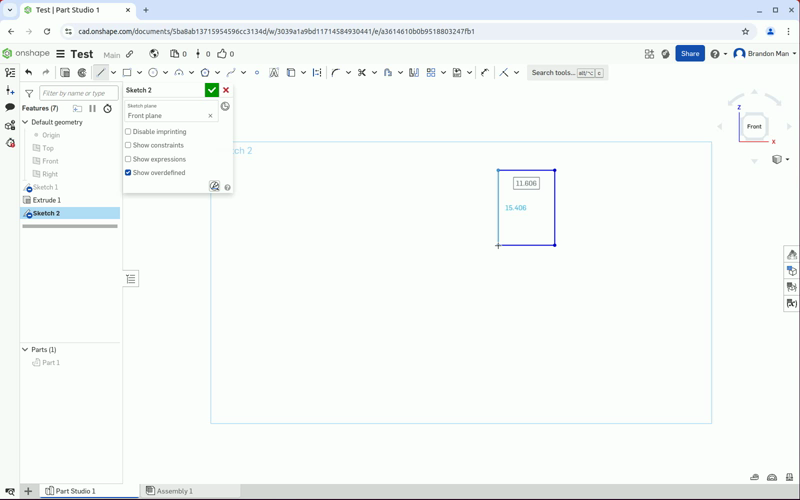
key_up(shift)
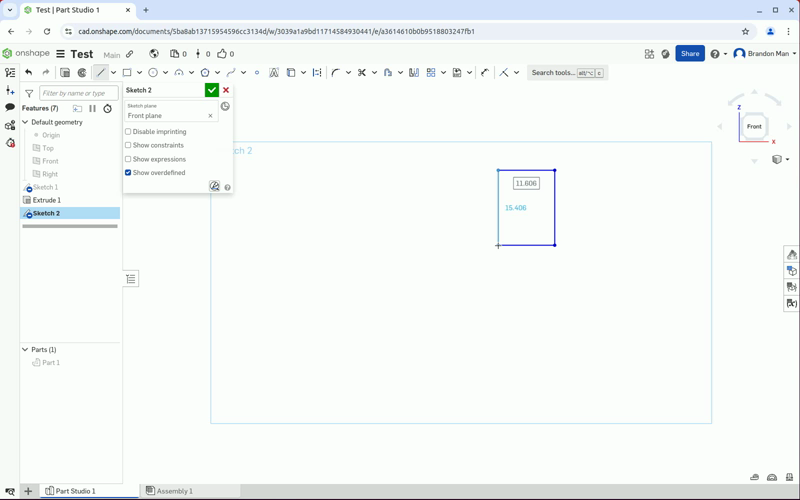
click(498, 245)
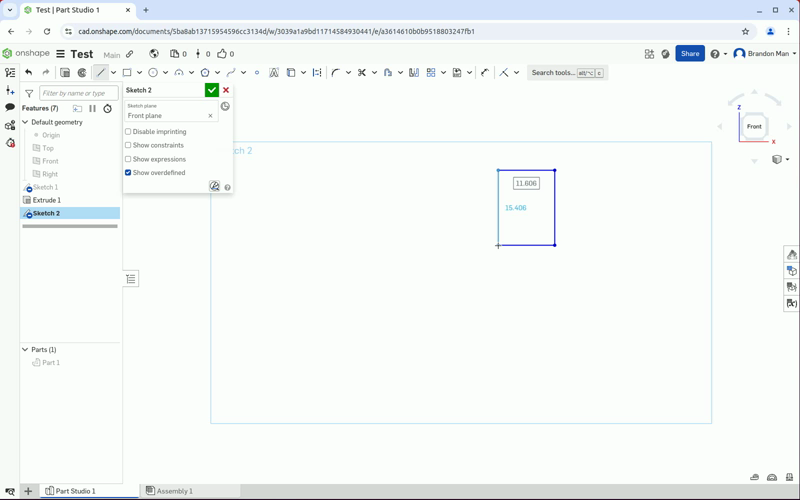
key(esc)
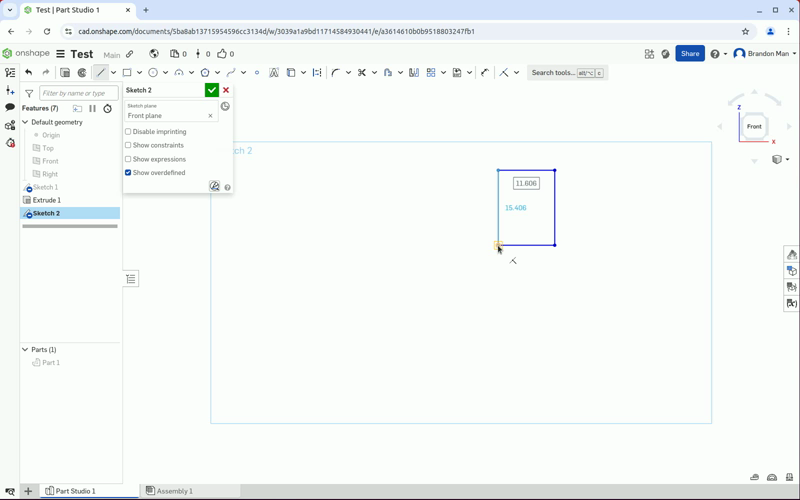
mouse_move(510, 237)
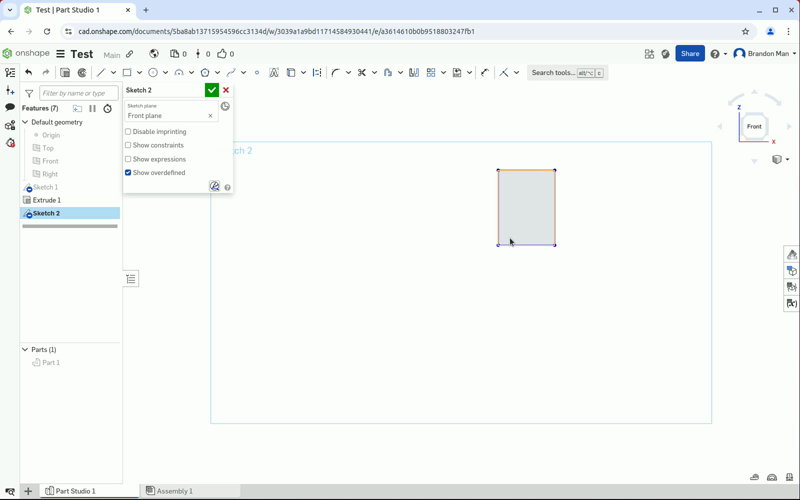
click(510, 237)
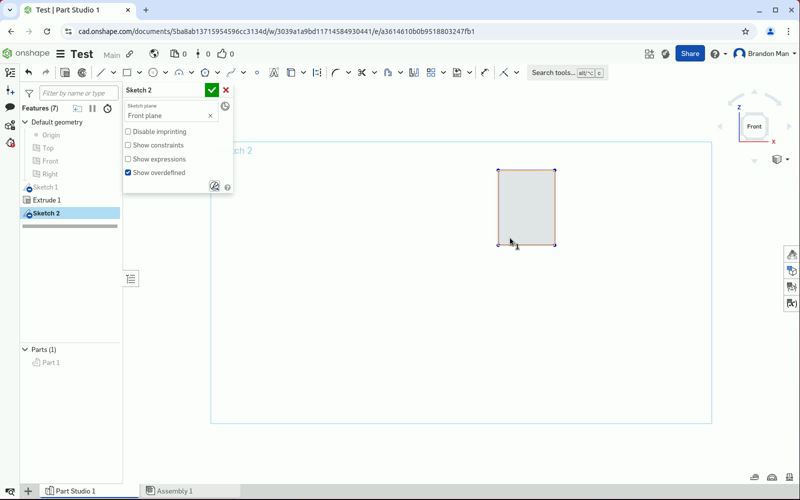
mouse_move(73, 352)
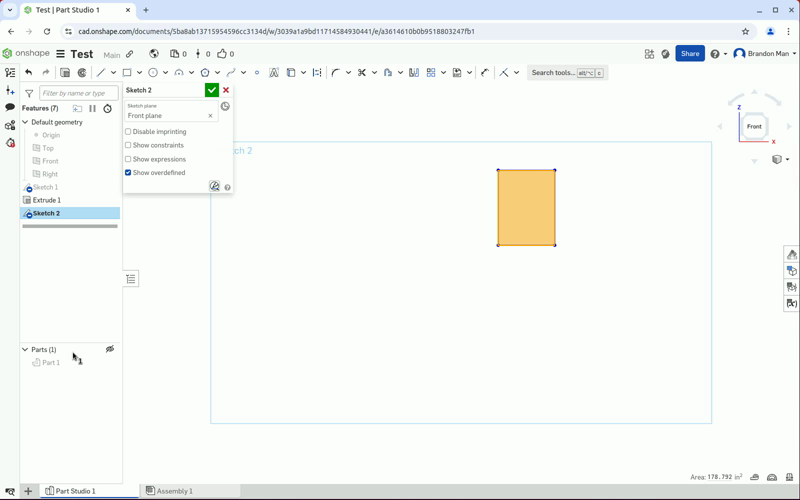
key(shift+y)
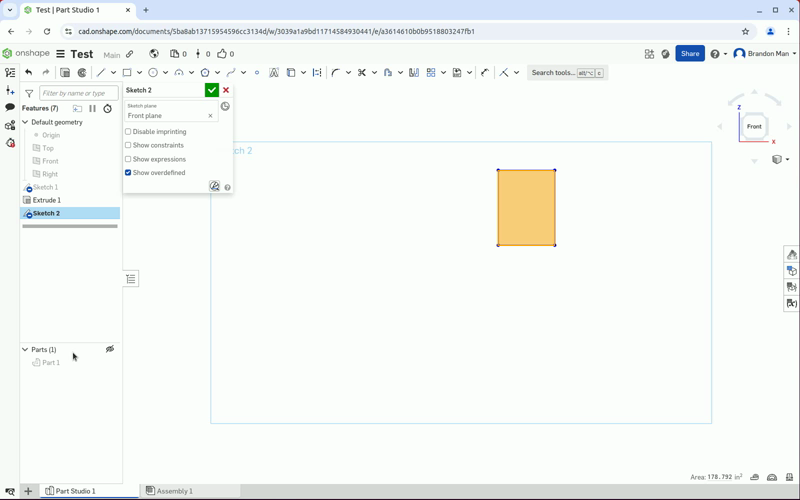
key(shift+e)
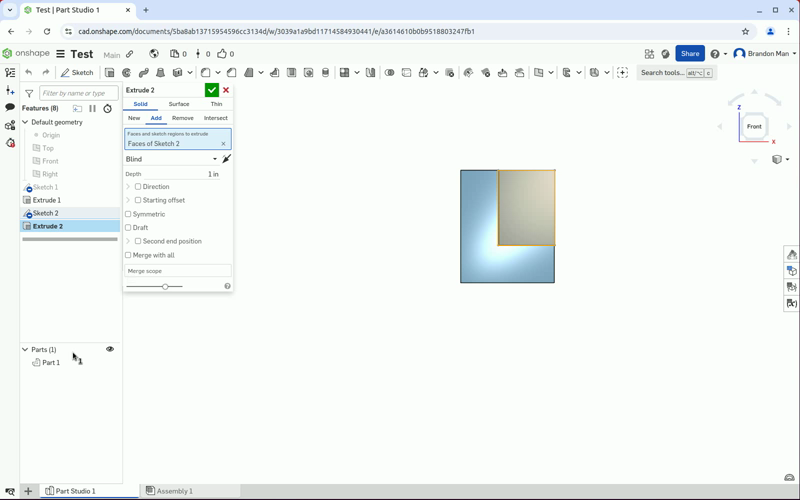
mouse_move(143, 106)
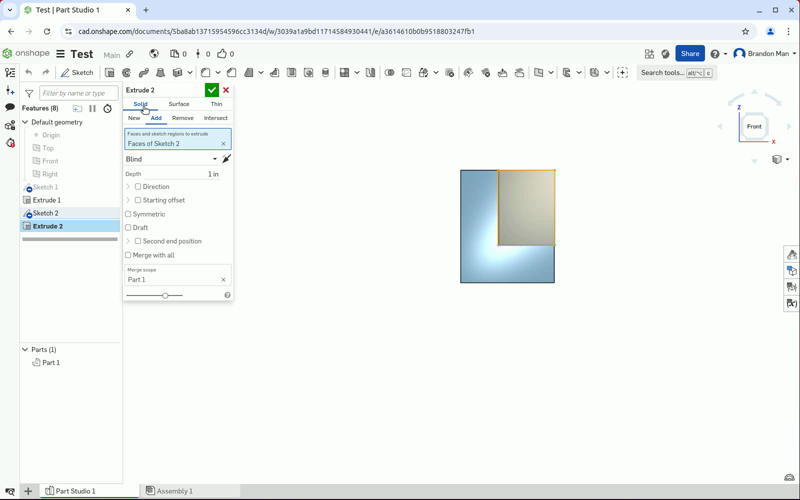
click(143, 106)
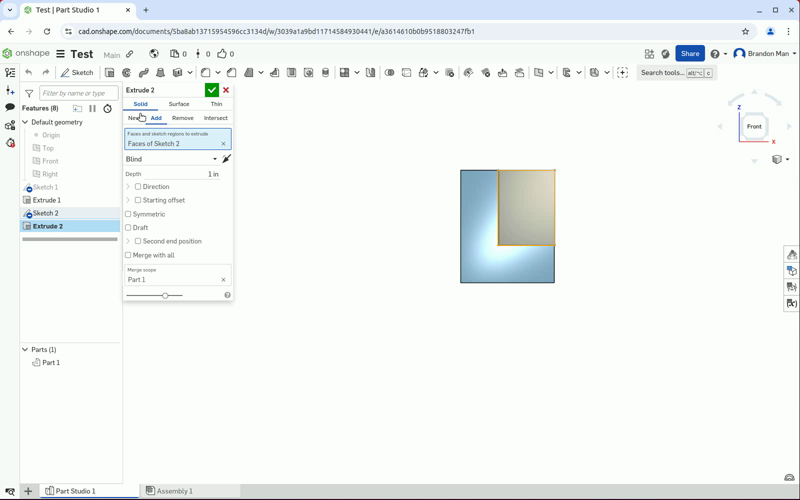
mouse_move(137, 120)
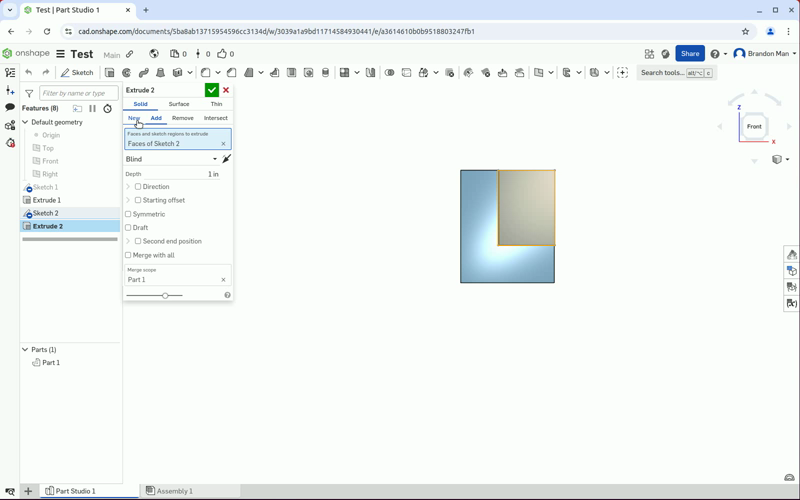
click(137, 120)
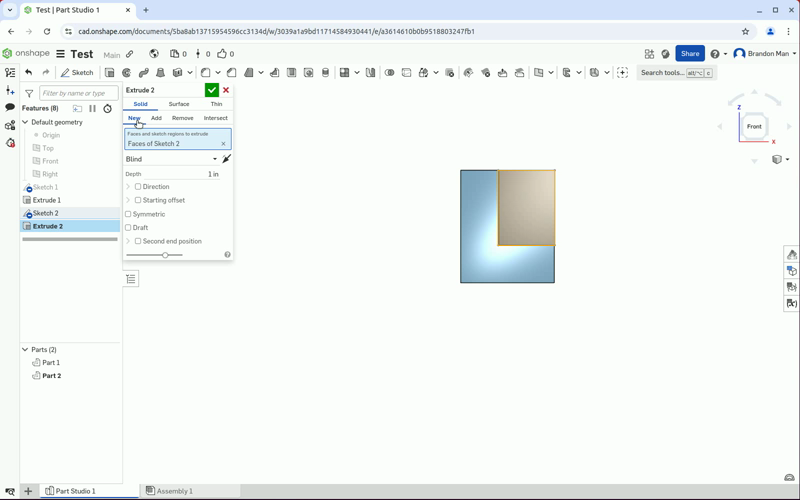
key(tab, 4)
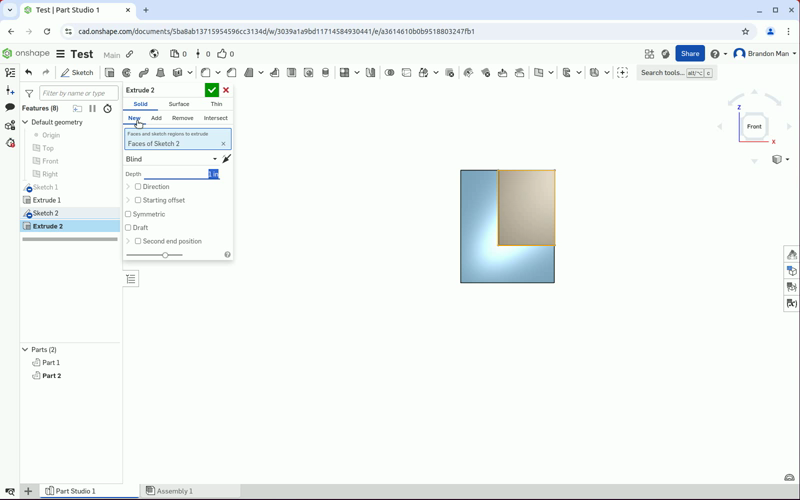
text(7.703)
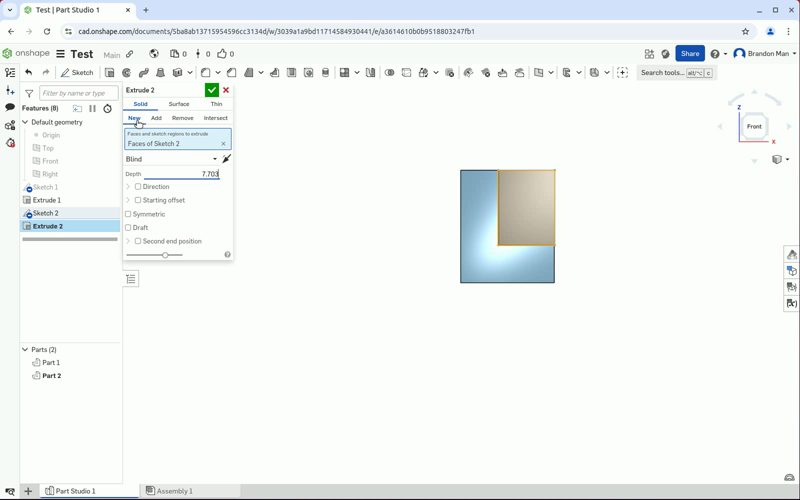
key(enter)
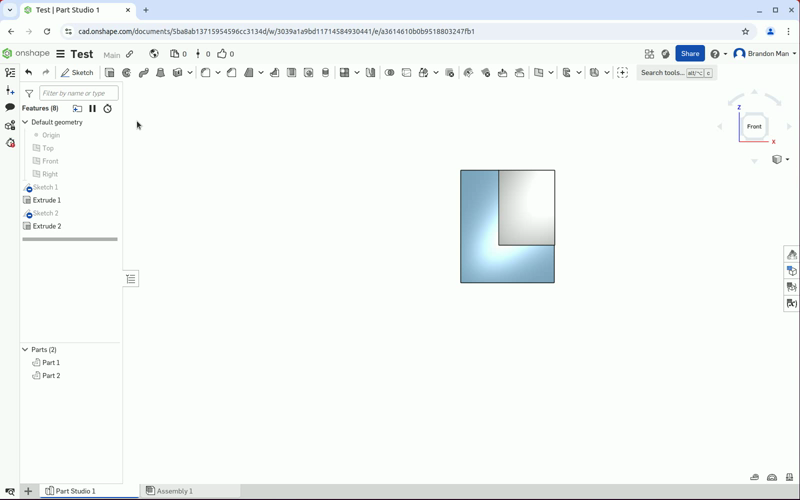
key(shift+h)
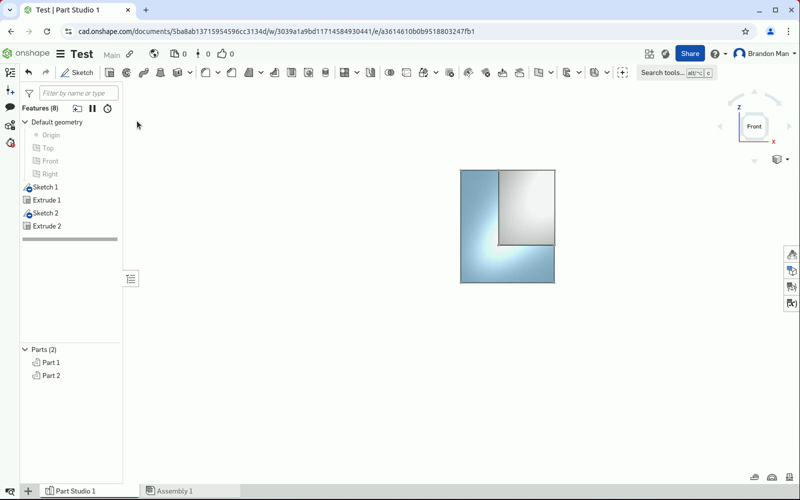
key(shift+h)
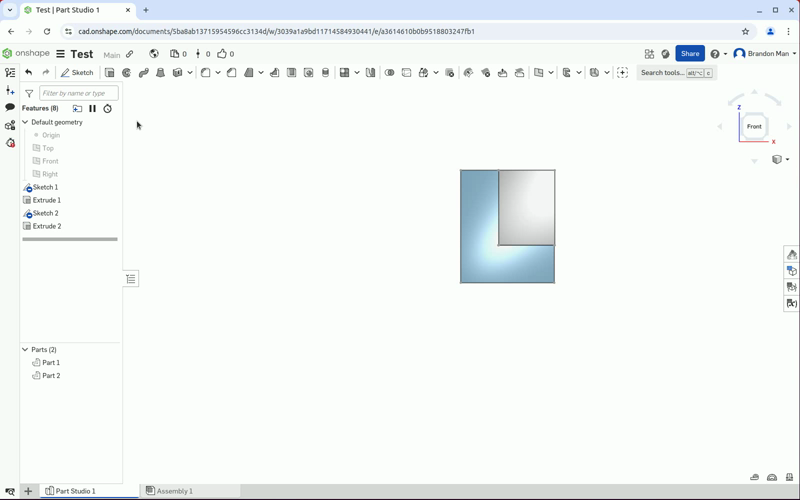
key(shift+7)
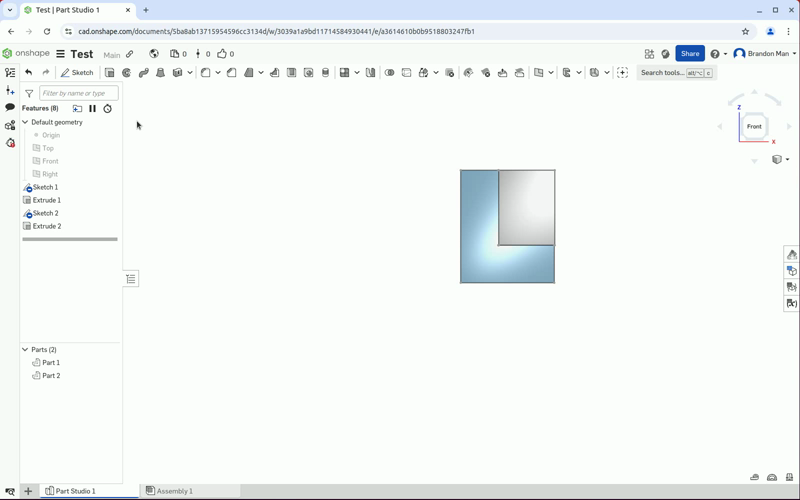
key(left, 2)
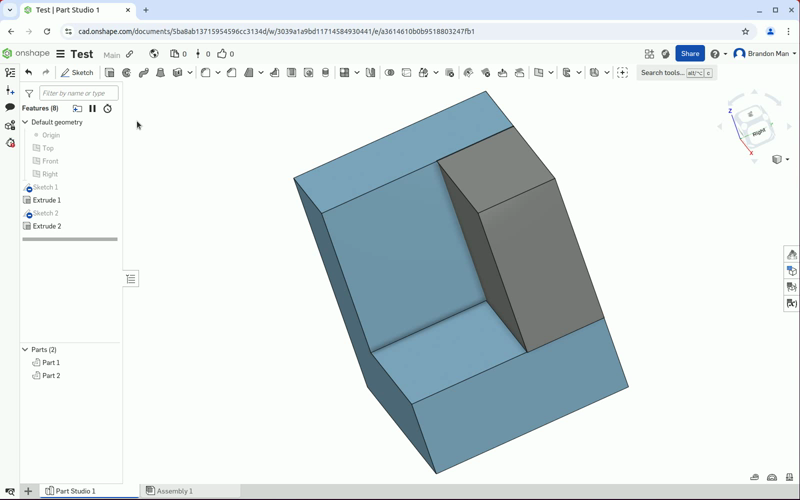
key(down, 2)
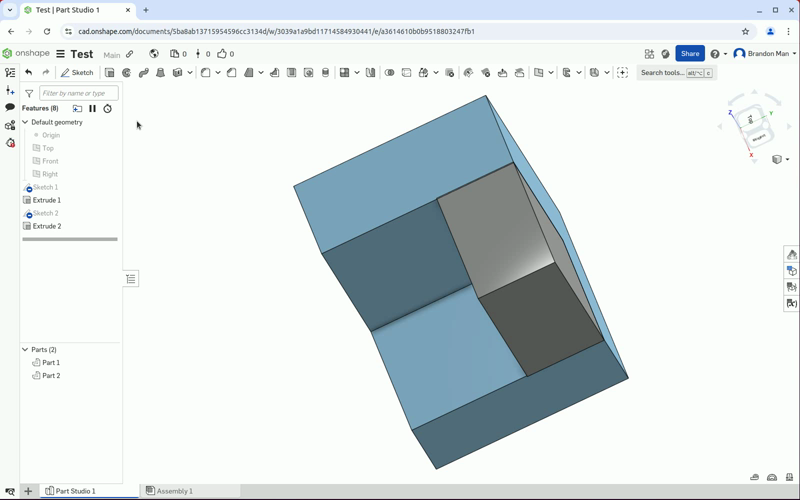
key(up, 2)
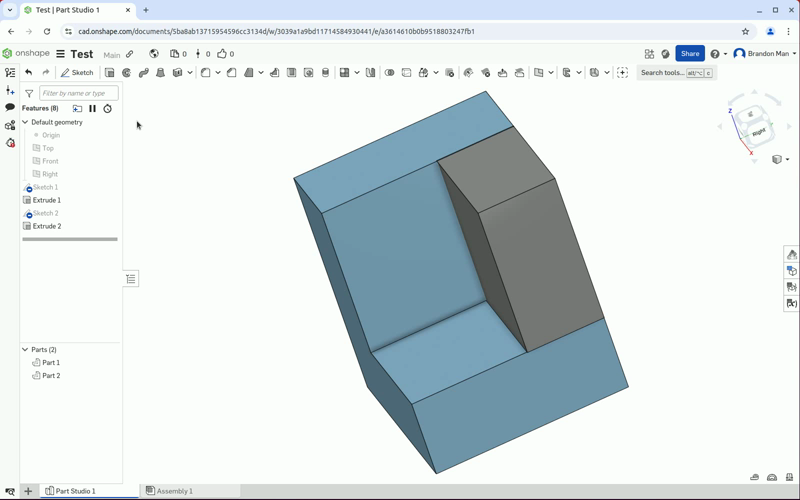
key(right, 2)
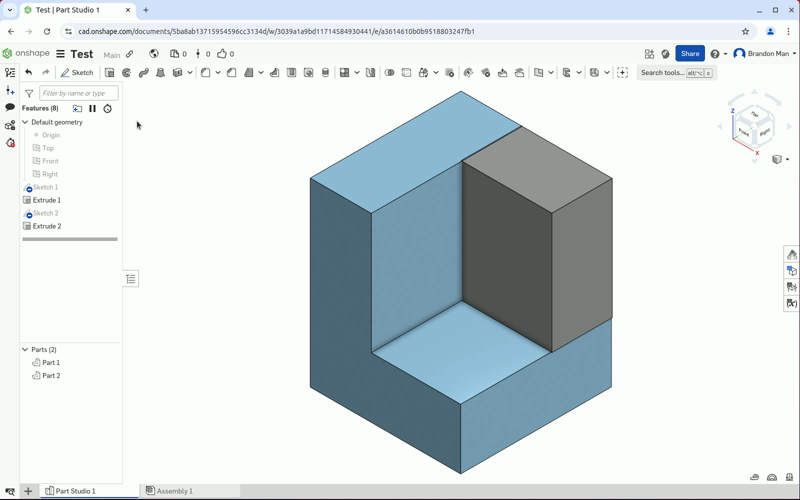
mouse_move(73, 189)
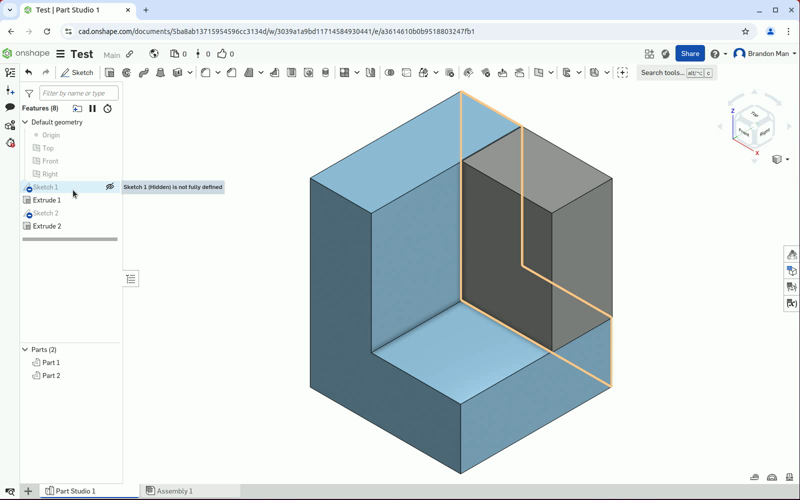
click(73, 189)